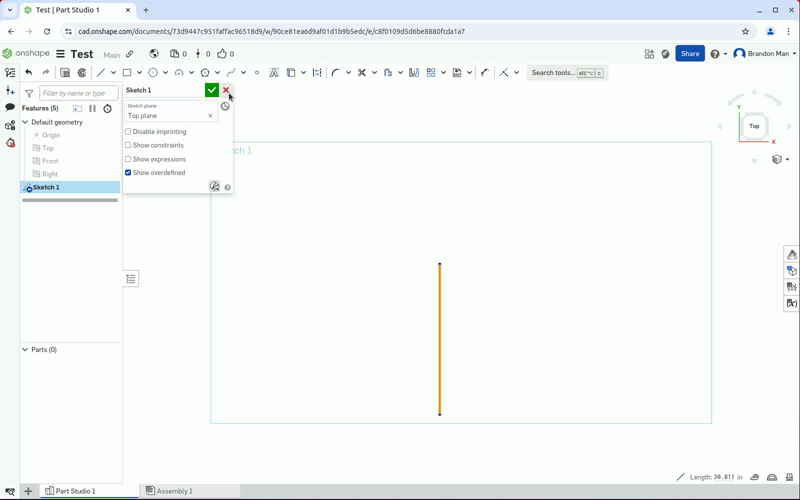
key(shift+h)
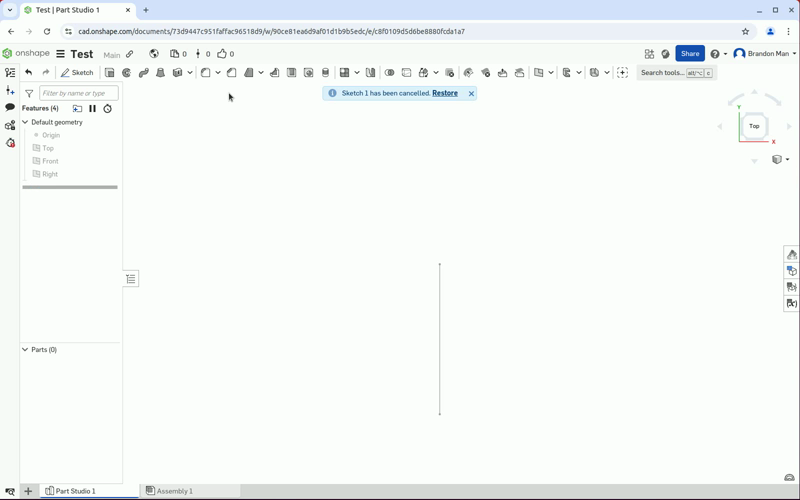
mouse_move(73, 352)
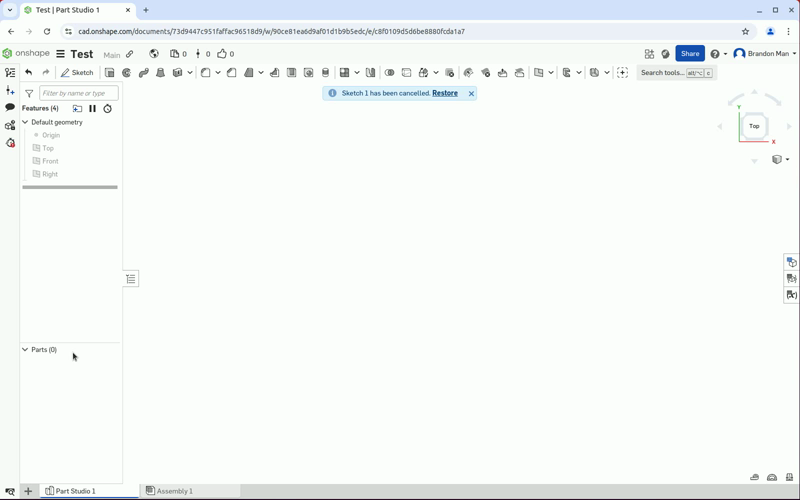
key(y)
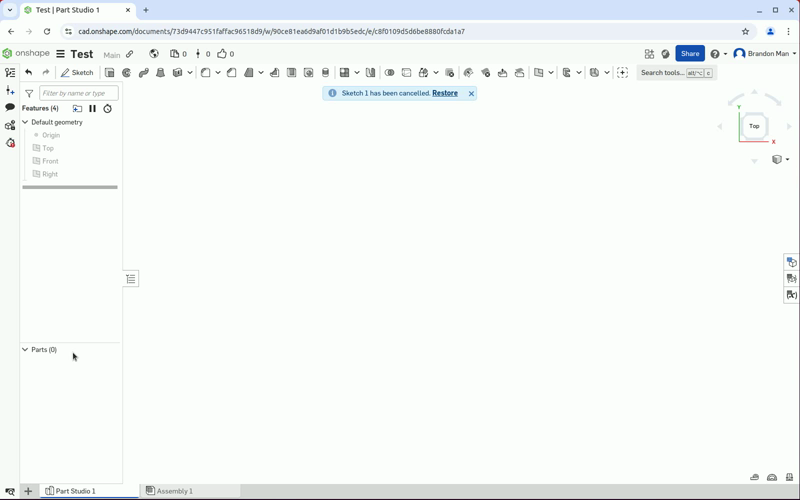
key(shift+p)
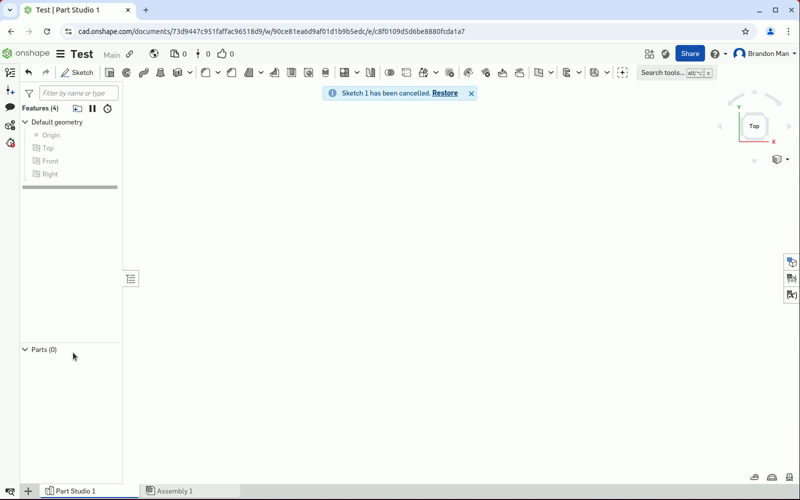
key(space)
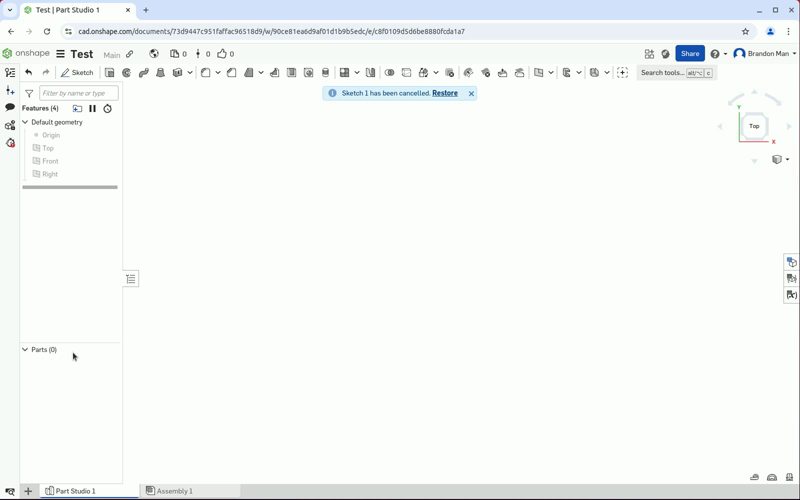
key_down(shift)
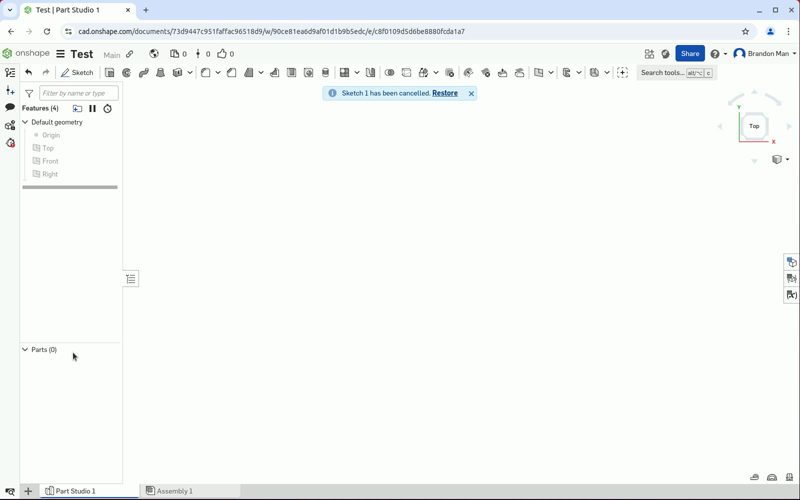
key(up)
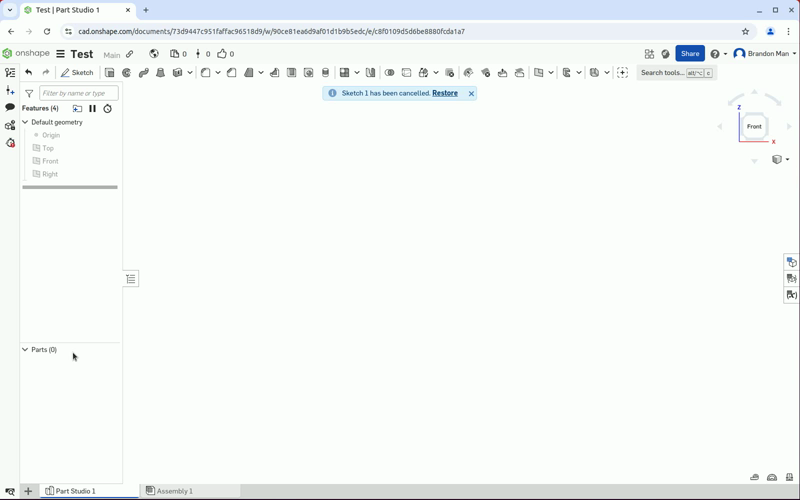
key_up(shift)
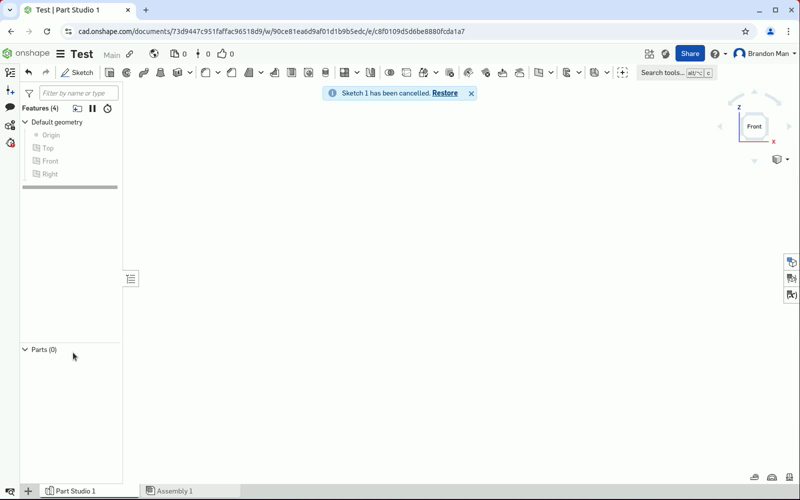
mouse_move(73, 352)
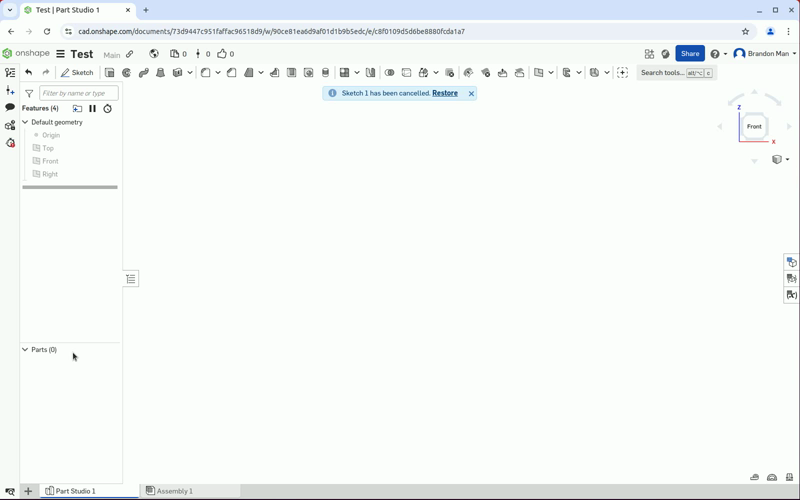
key(shift+y)
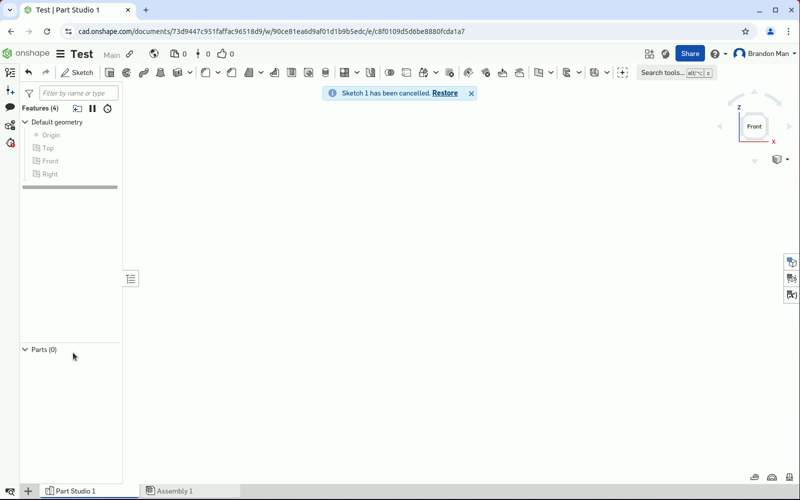
key(shift+s)
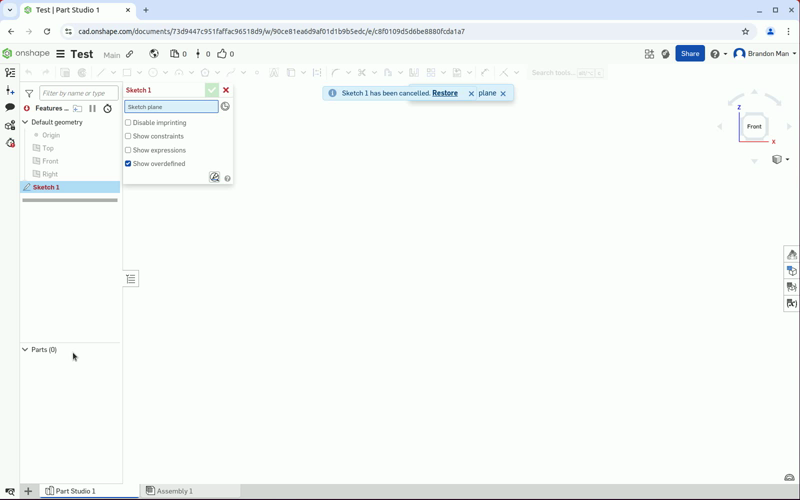
mouse_move(73, 163)
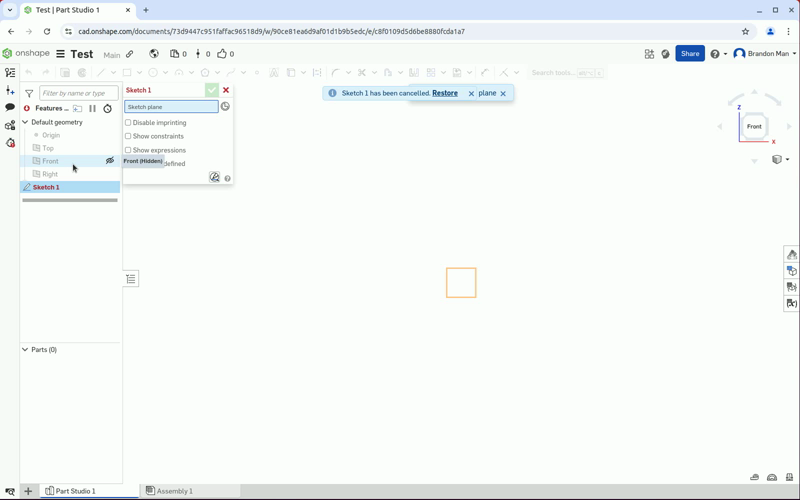
click(73, 163)
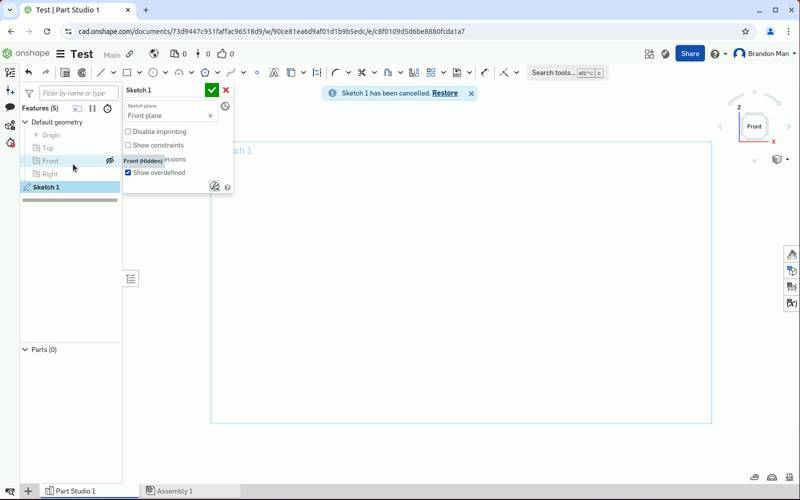
mouse_move(73, 352)
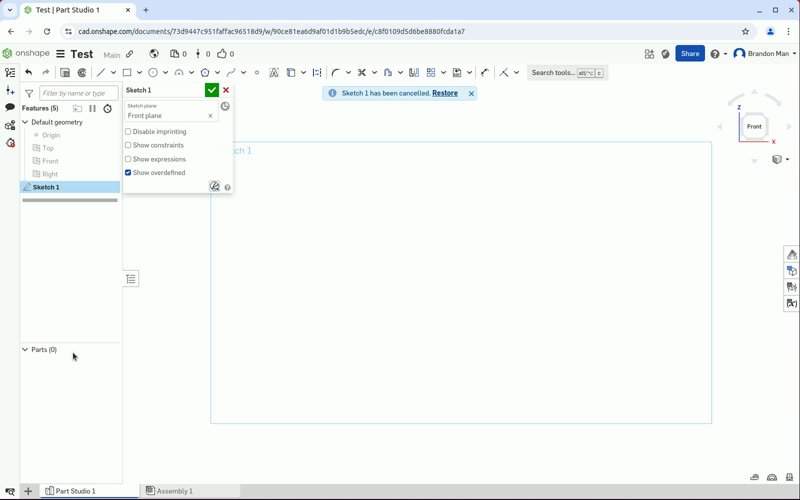
key(y)
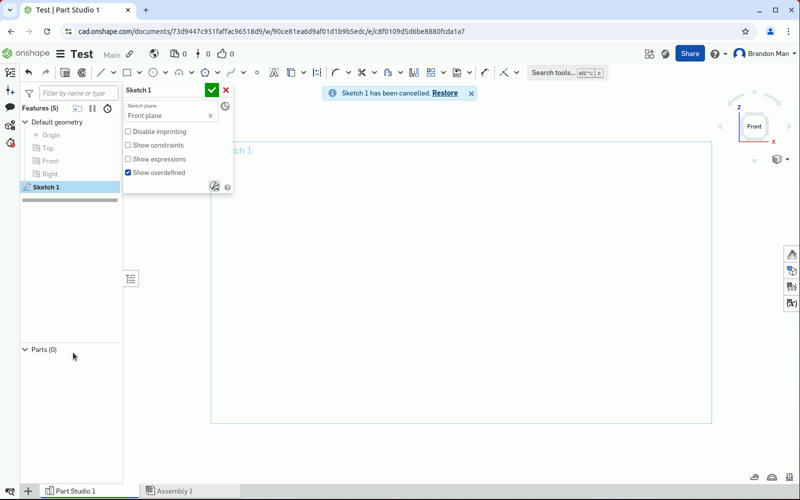
key(l)
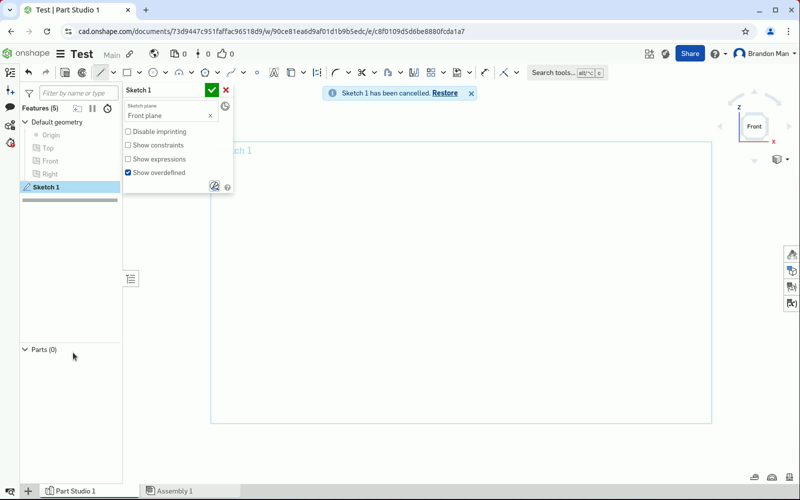
key_down(shift)
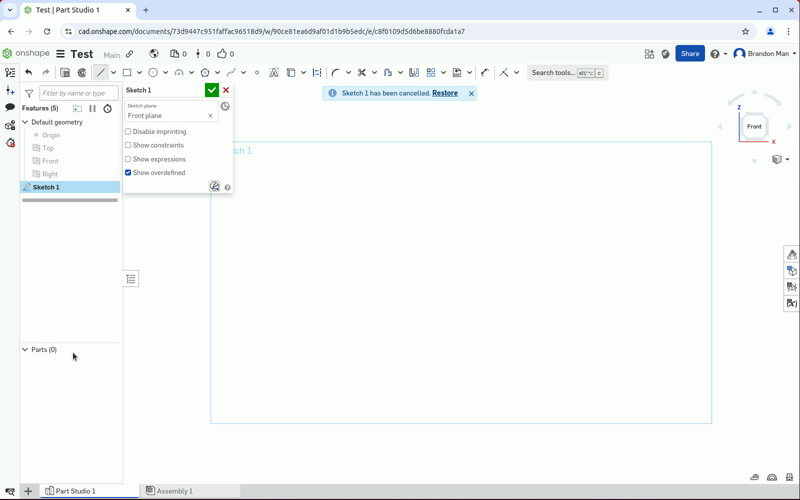
mouse_move(423, 356)
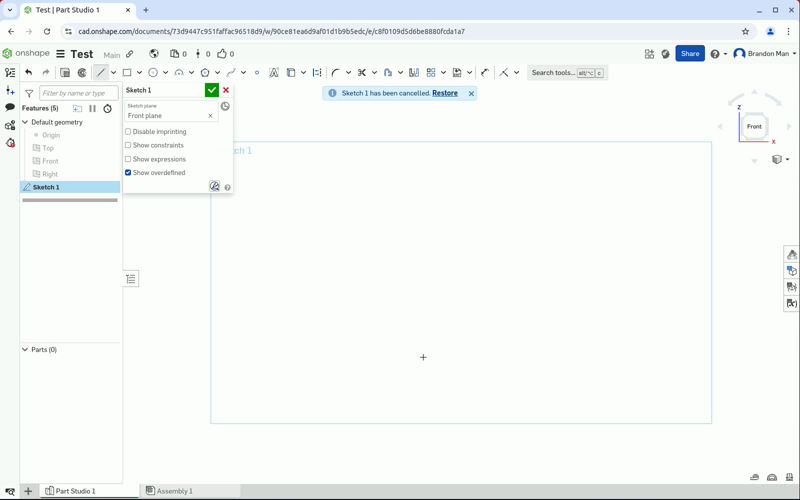
click(423, 356)
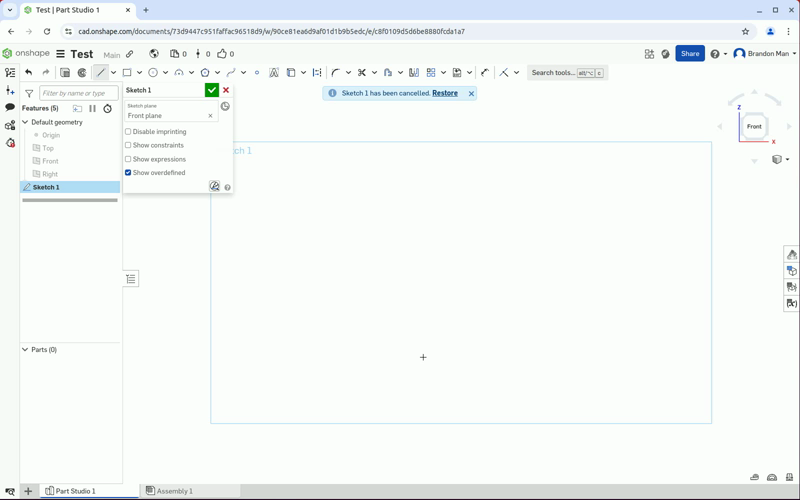
key_up(shift)
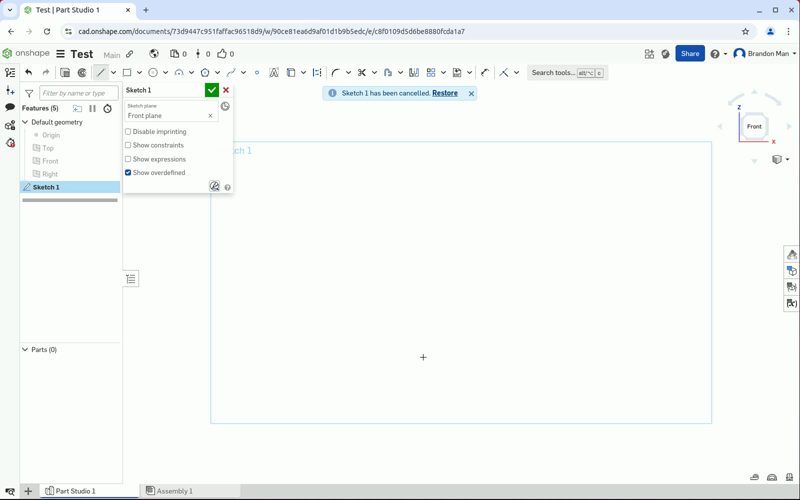
key_down(shift)
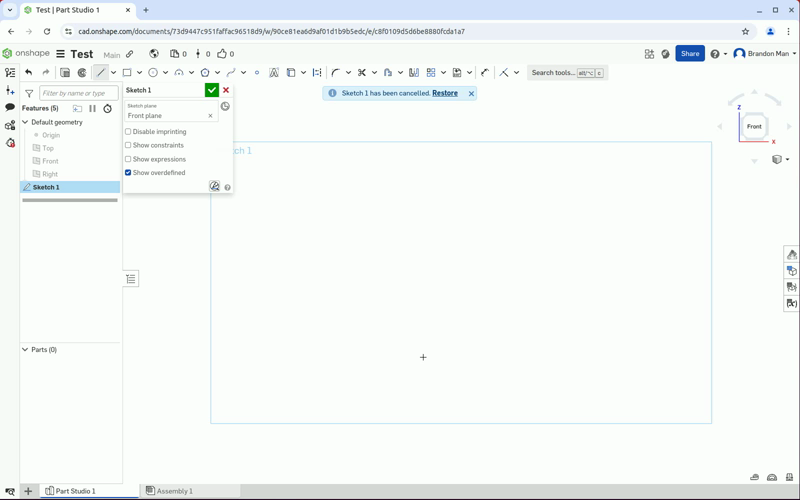
mouse_move(498, 356)
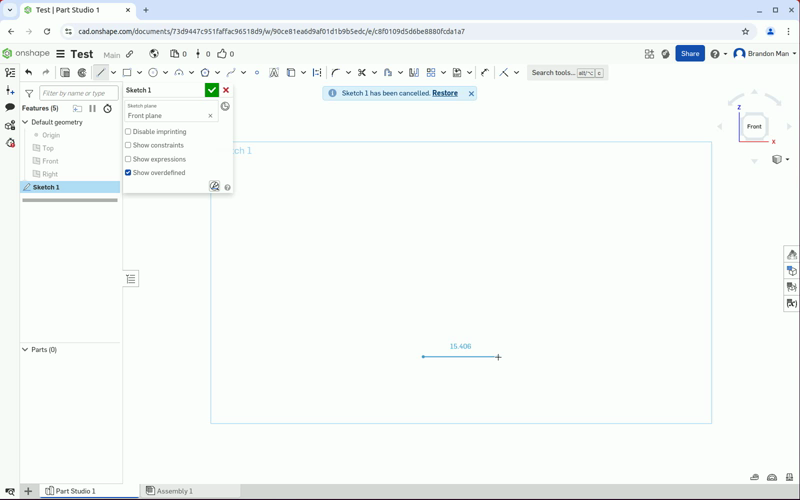
click(498, 356)
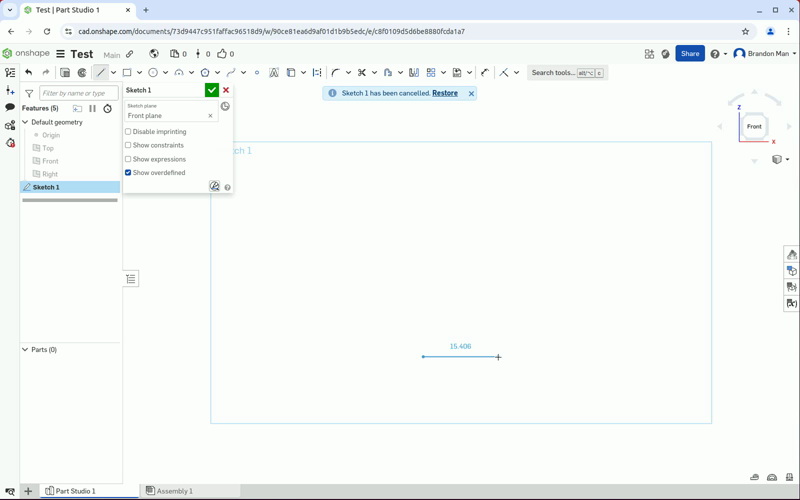
key_up(shift)
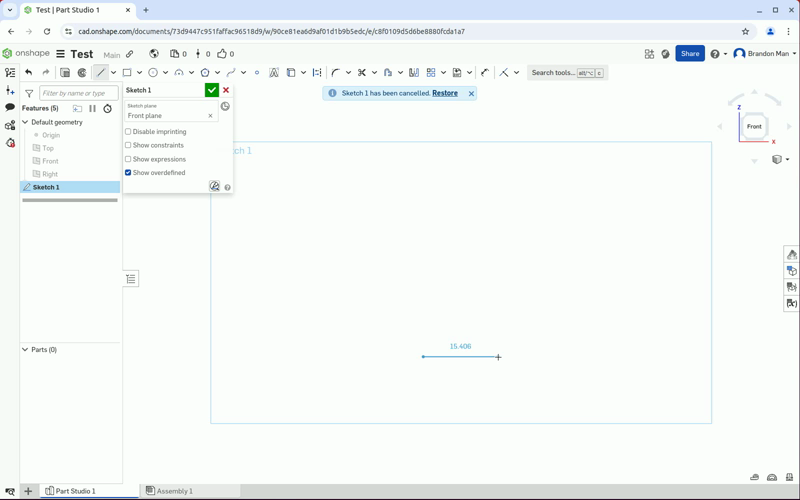
key_down(shift)
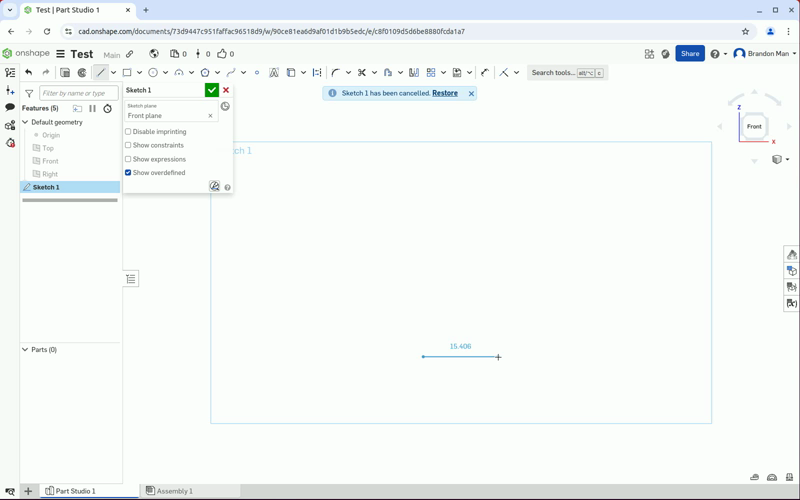
mouse_move(498, 208)
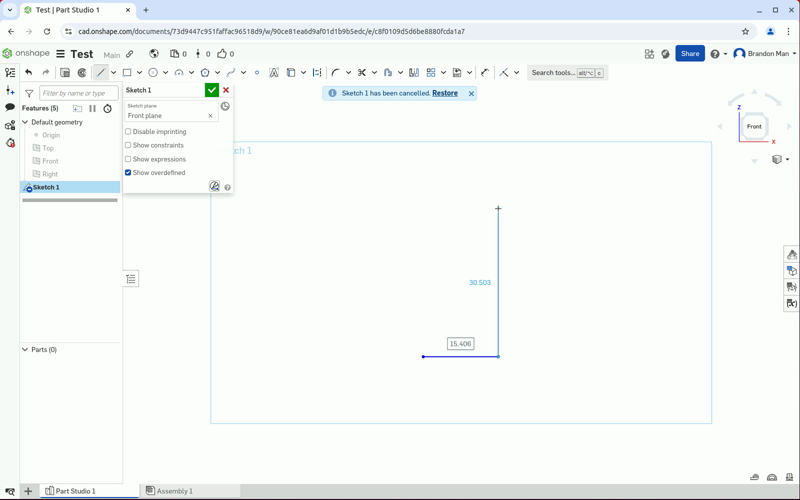
click(498, 208)
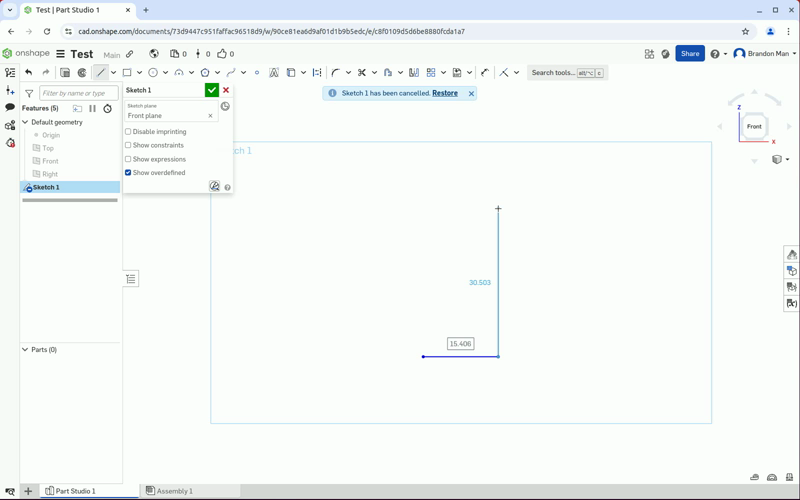
key_up(shift)
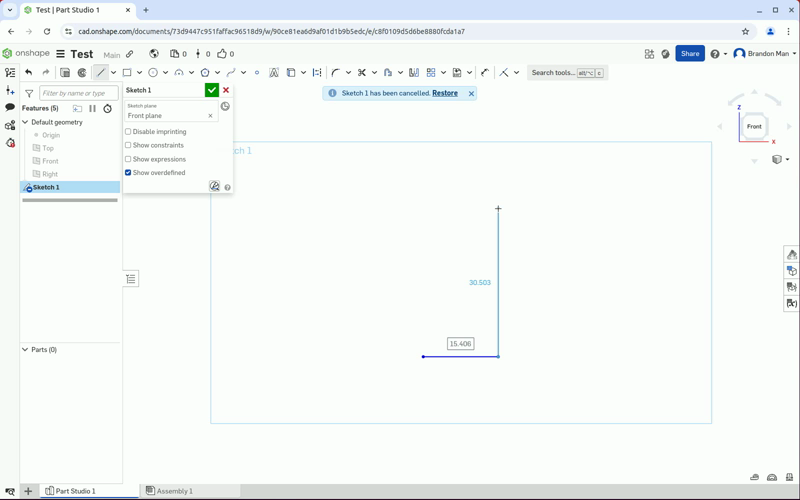
key_down(shift)
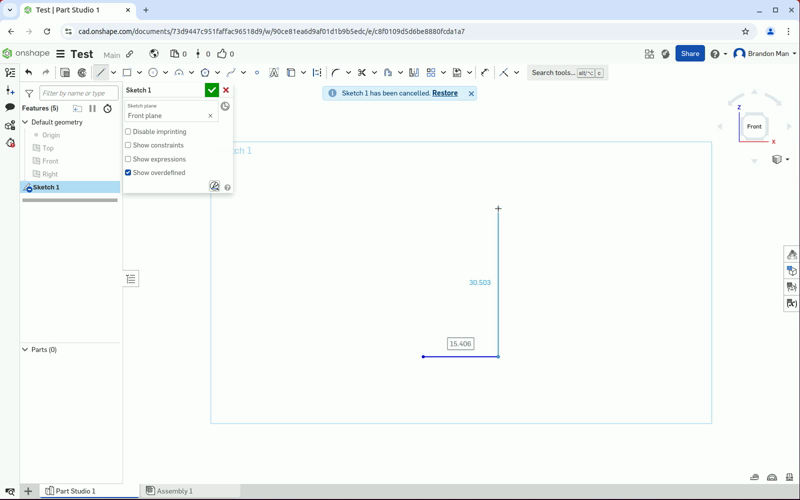
mouse_move(423, 208)
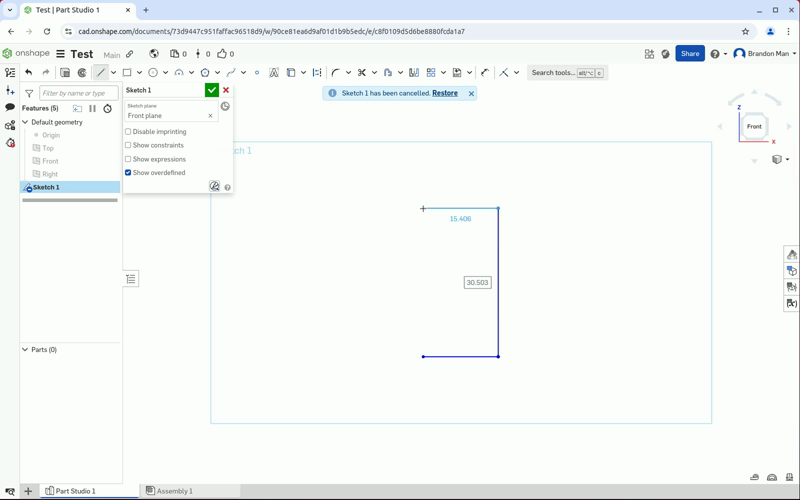
click(423, 208)
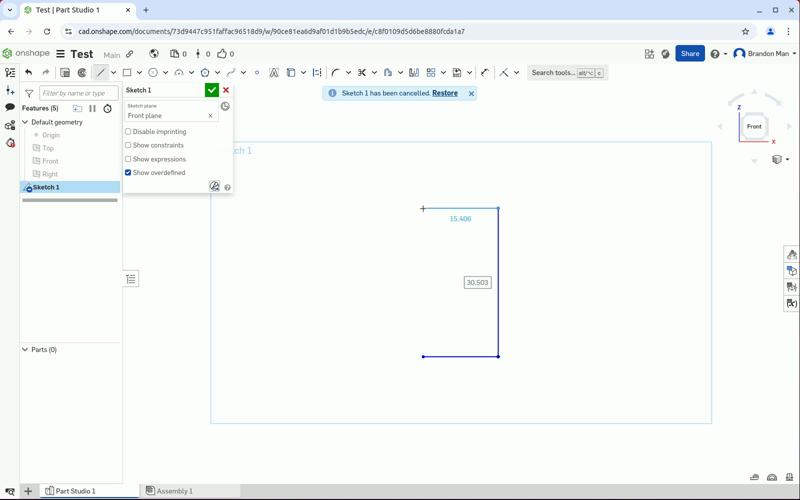
key_up(shift)
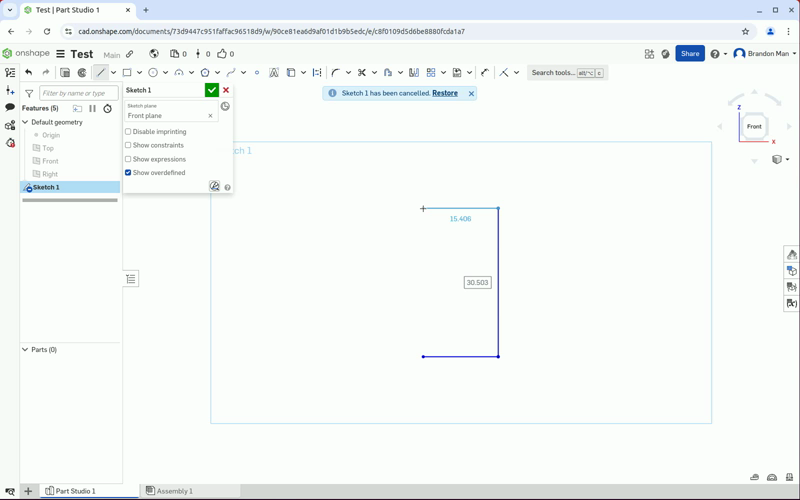
key_down(shift)
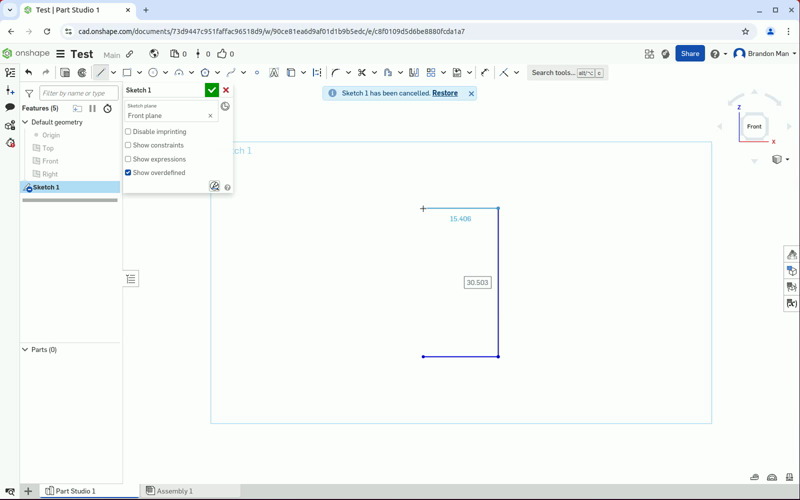
mouse_move(423, 356)
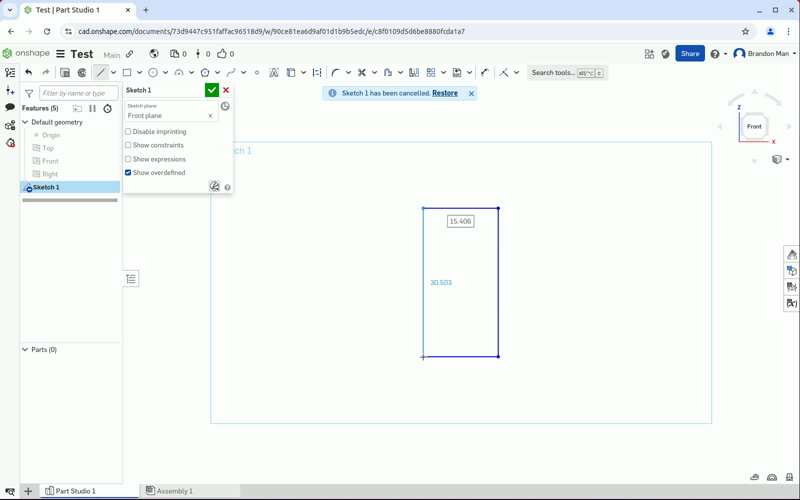
key_up(shift)
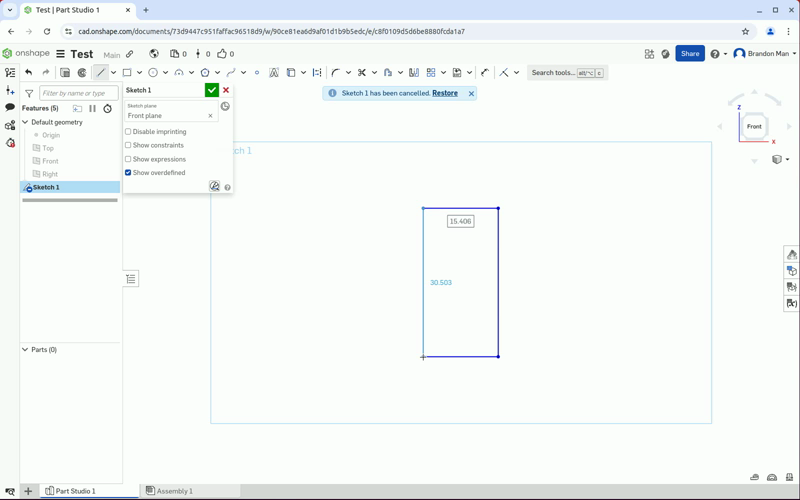
click(423, 356)
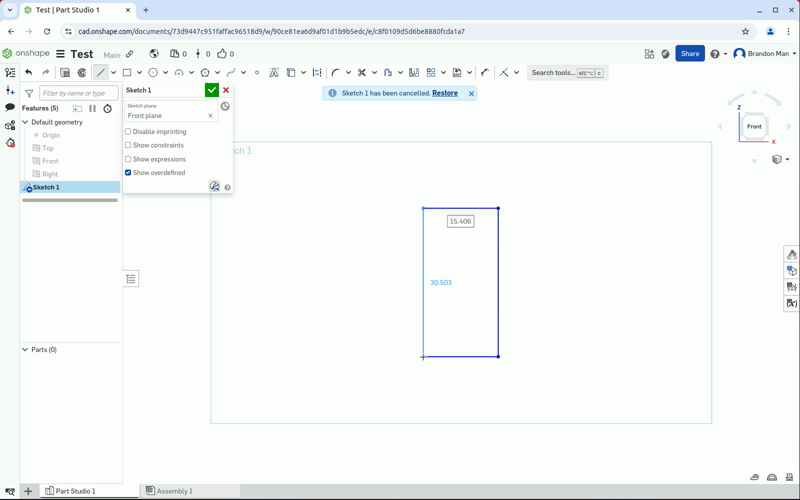
key(esc)
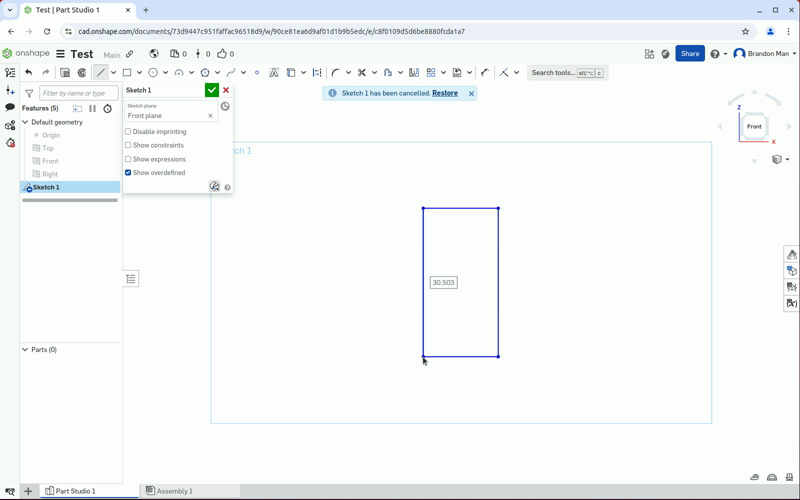
mouse_move(453, 235)
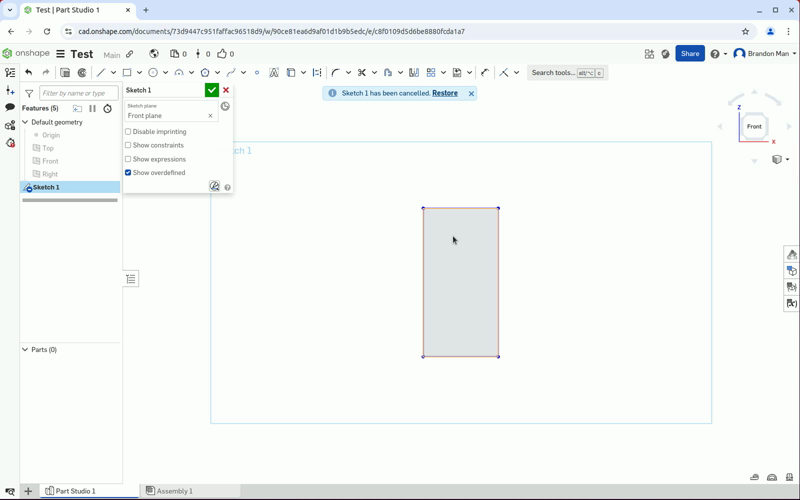
click(453, 235)
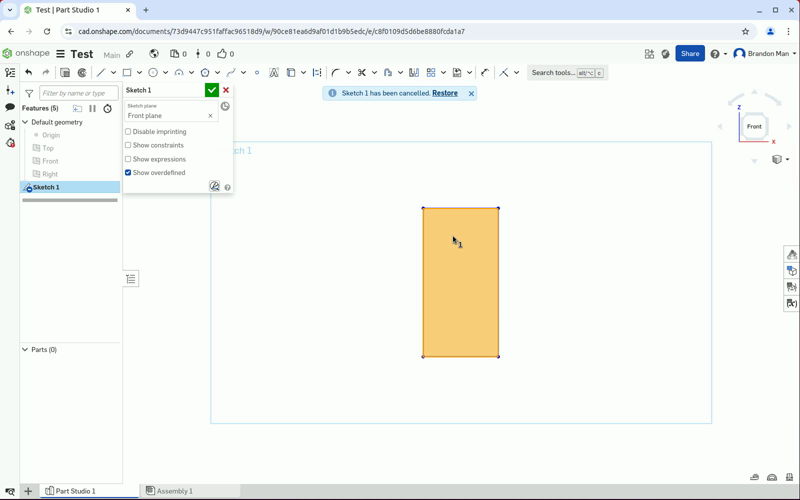
mouse_move(73, 352)
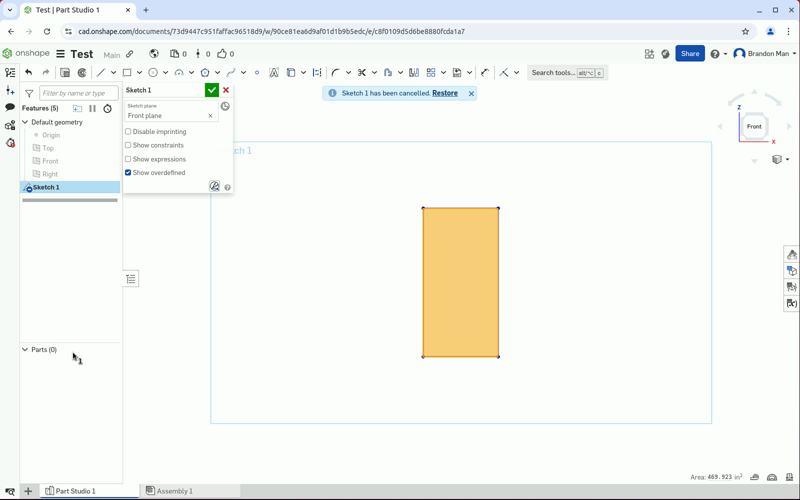
key(shift+y)
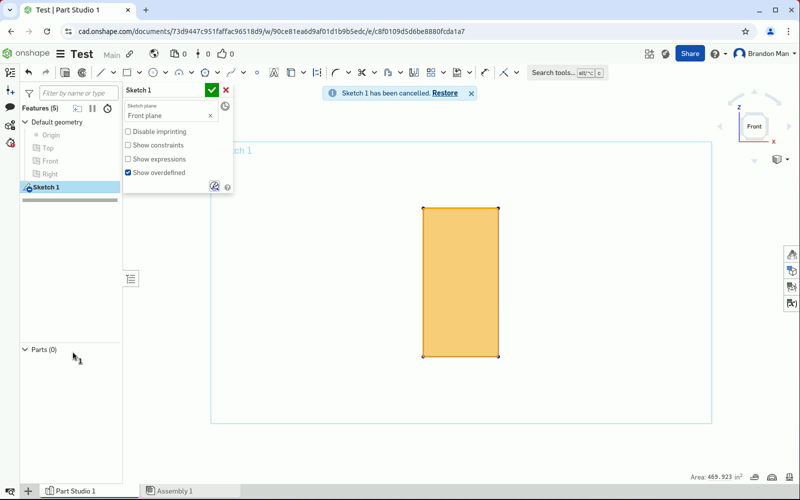
key(shift+e)
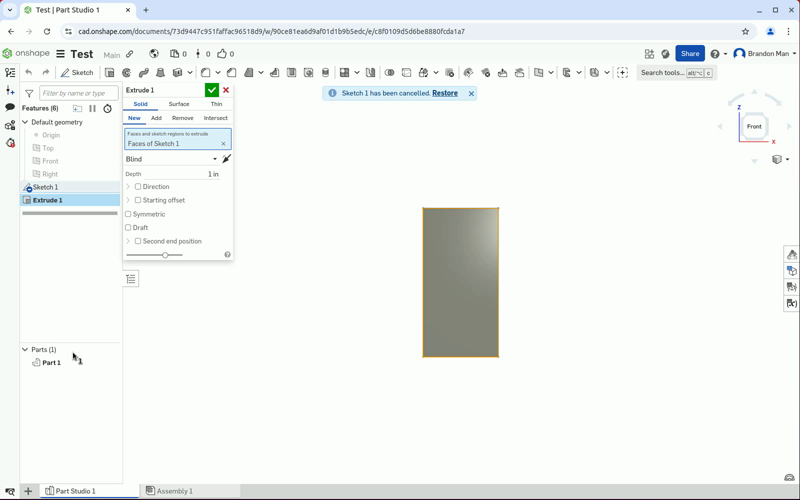
mouse_move(143, 106)
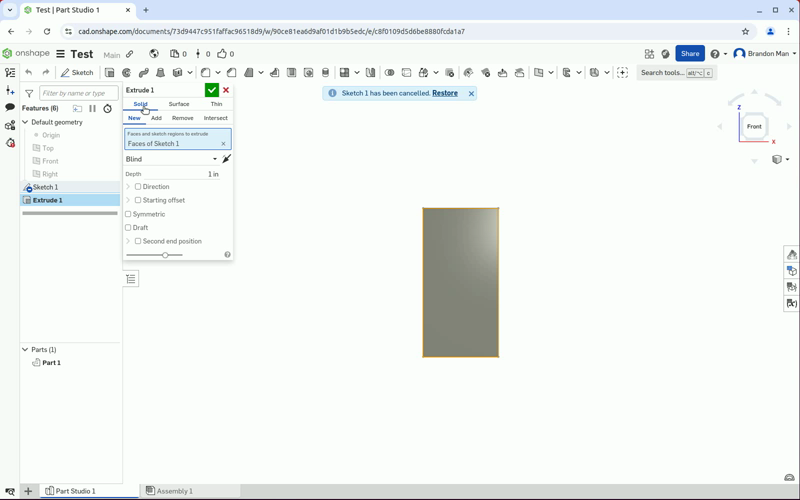
click(143, 106)
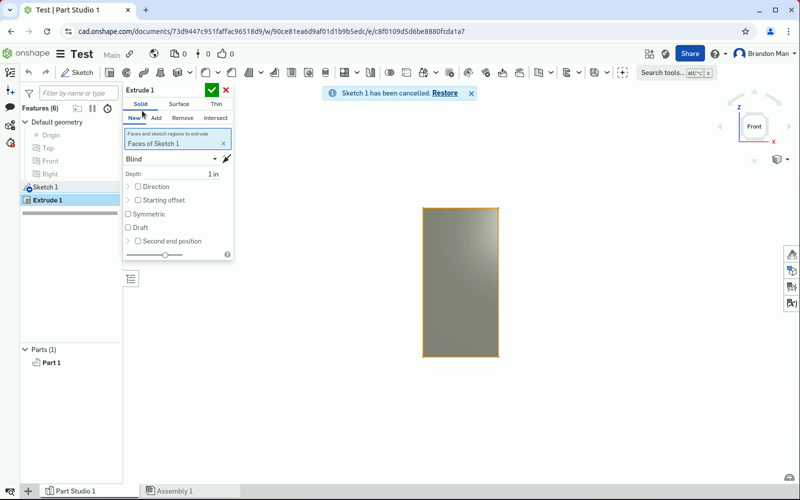
mouse_move(137, 120)
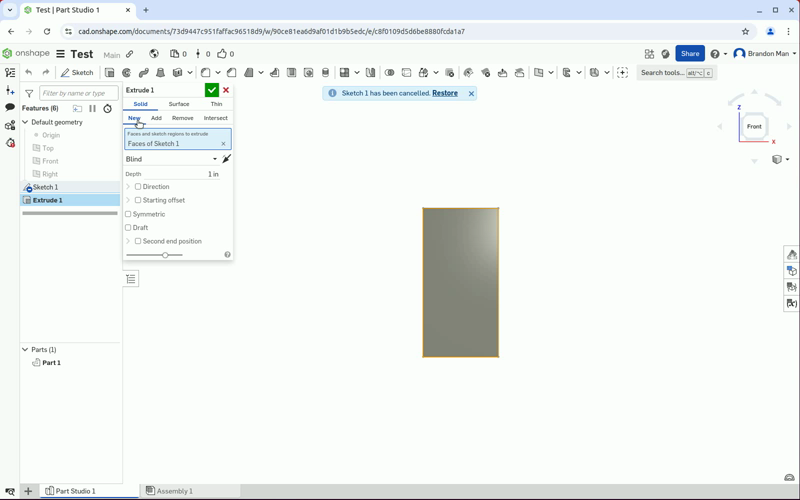
click(137, 120)
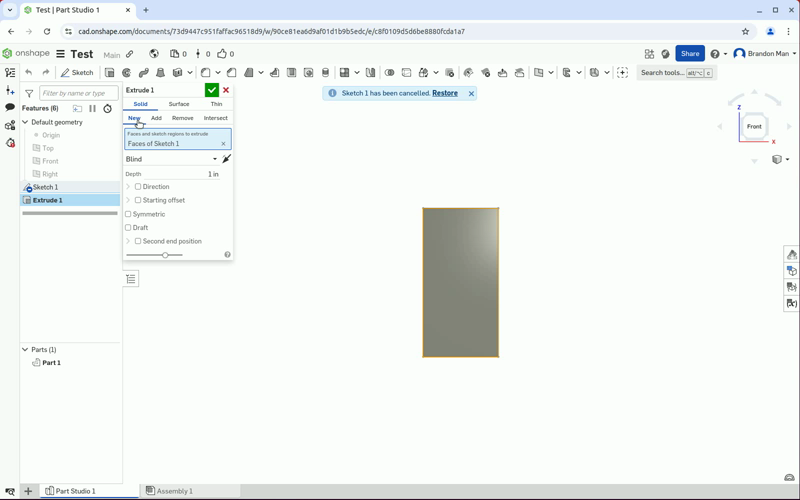
key(tab, 4)
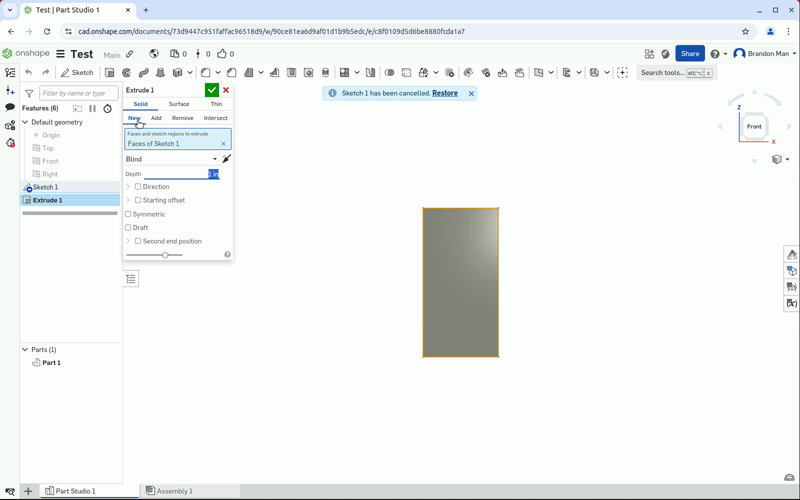
text(23.108)
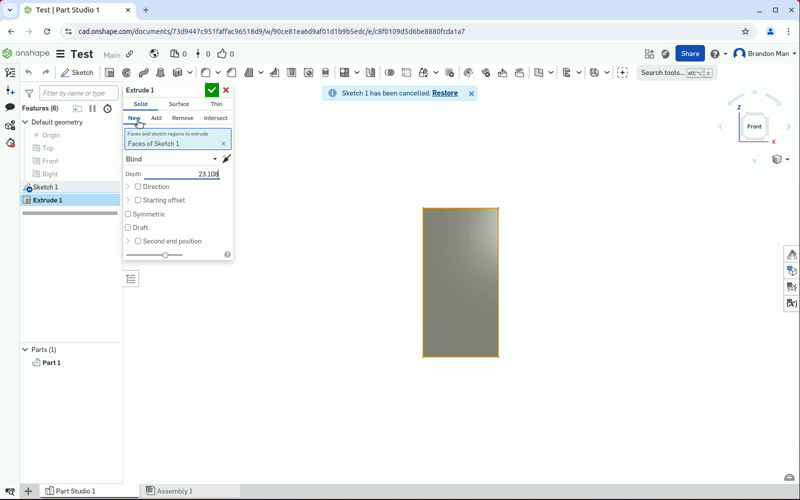
key(enter)
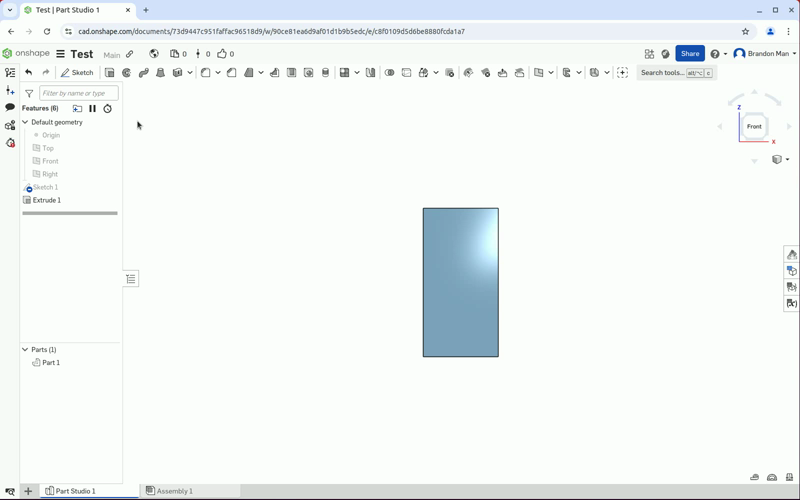
key(shift+h)
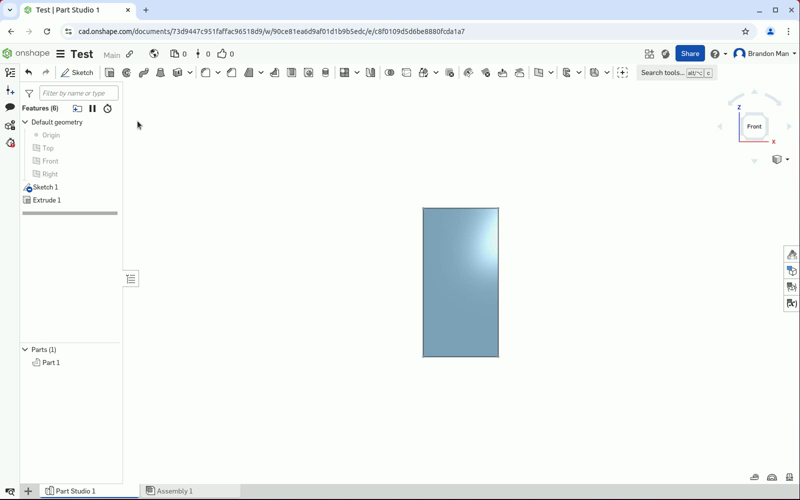
key(shift+h)
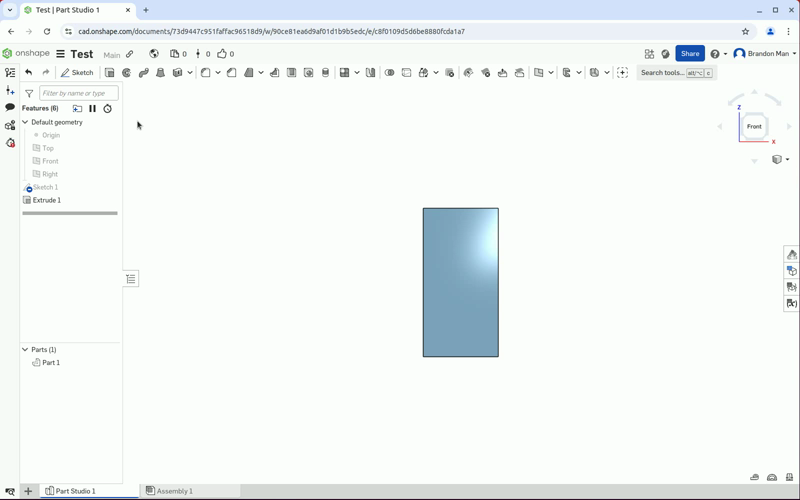
mouse_move(73, 189)
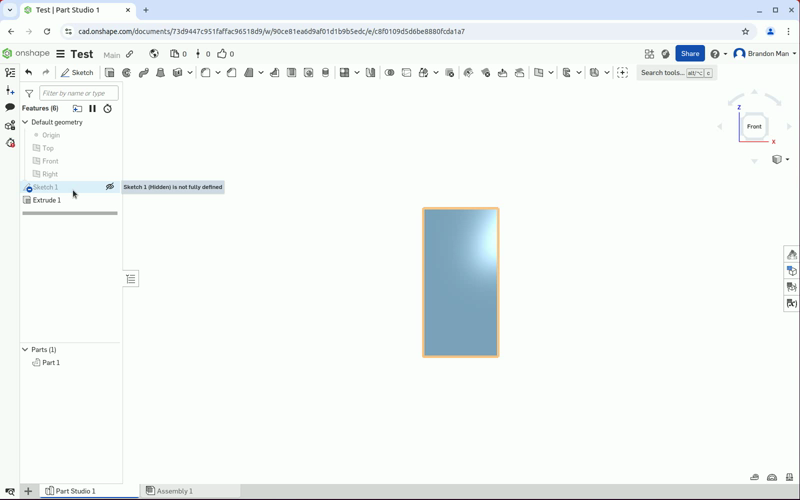
click(73, 189)
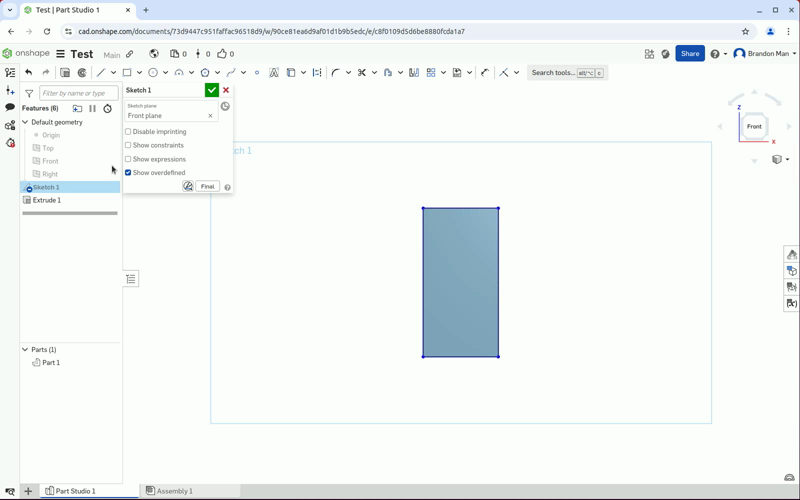
mouse_move(229, 92)
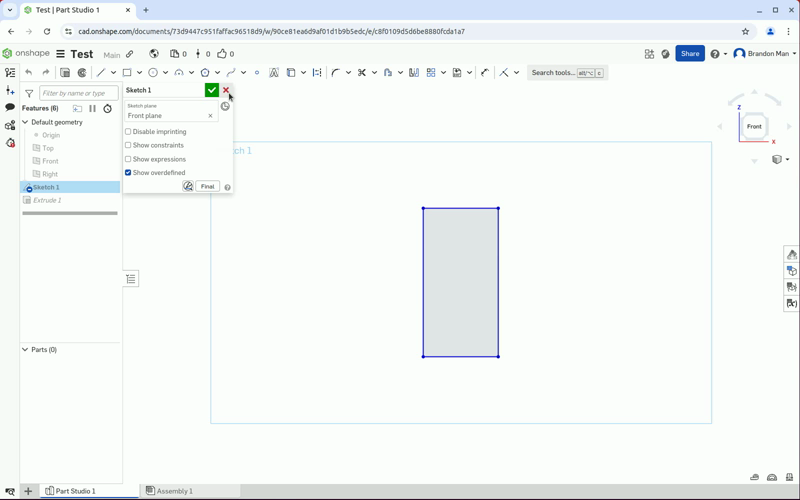
click(229, 92)
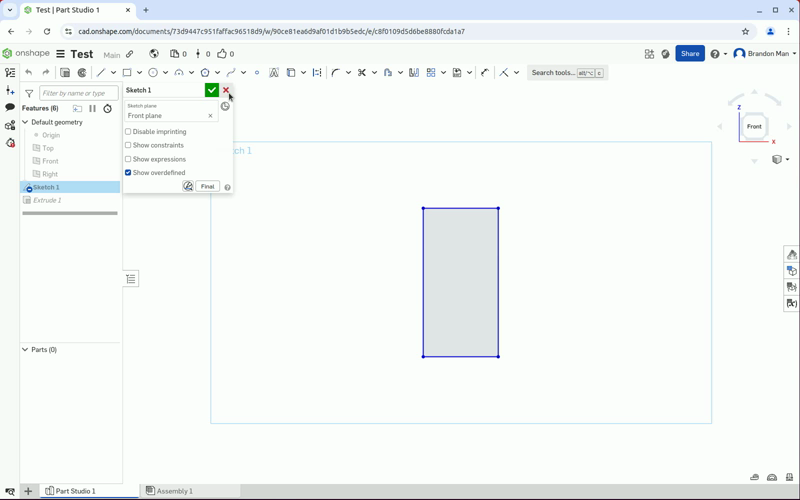
key(shift+s)
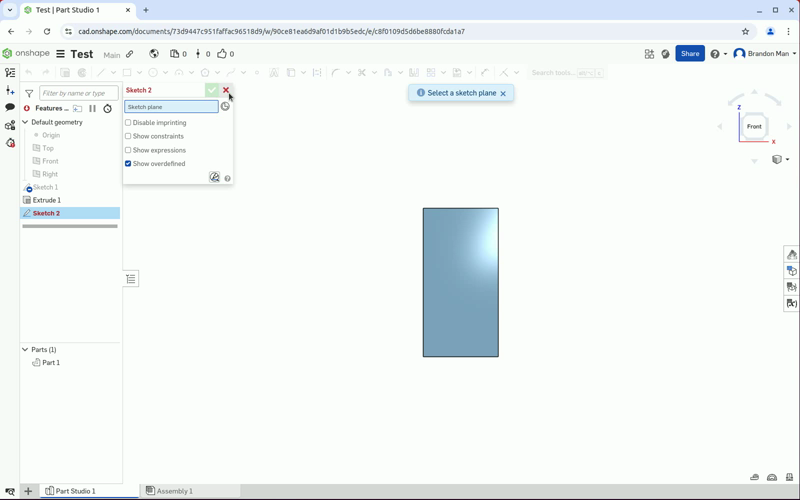
mouse_move(73, 163)
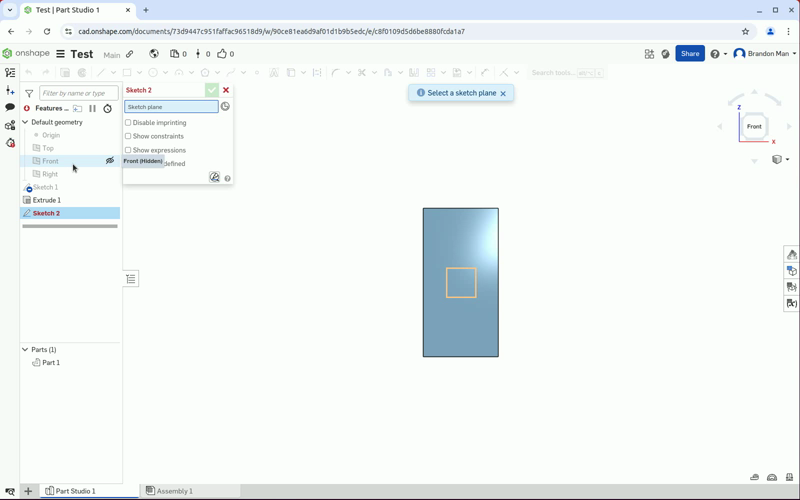
click(73, 163)
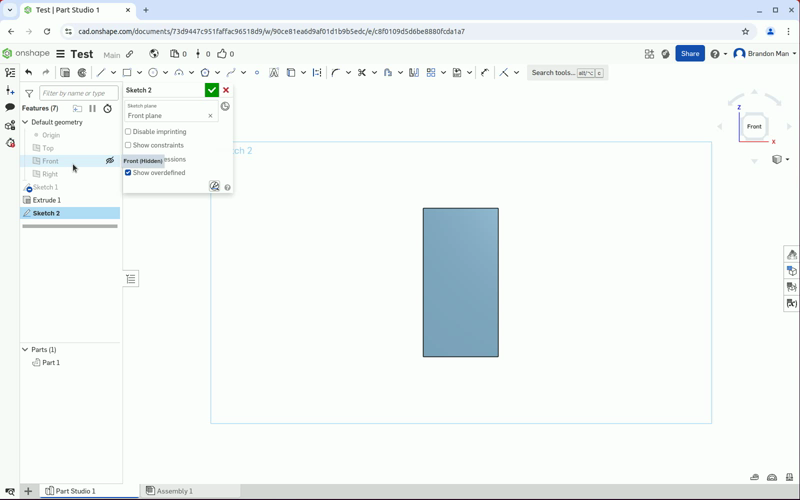
mouse_move(73, 352)
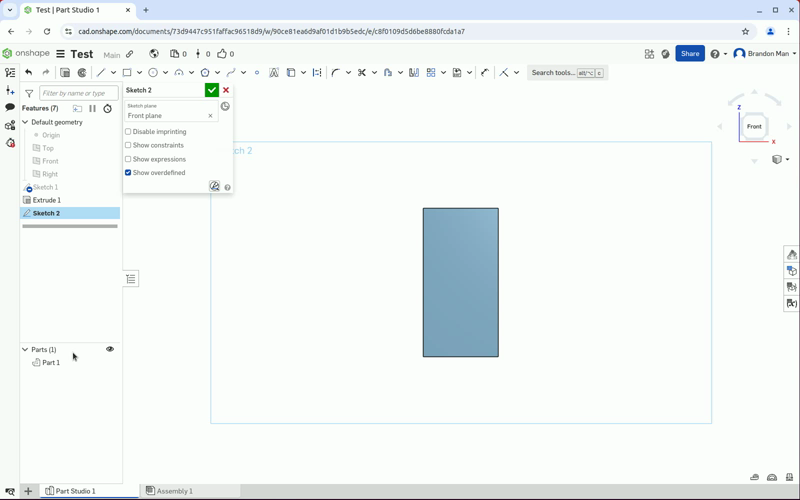
key(y)
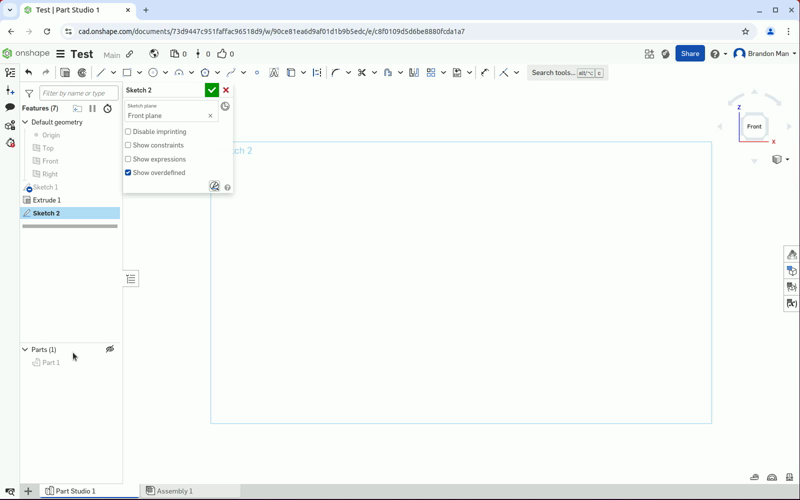
key(l)
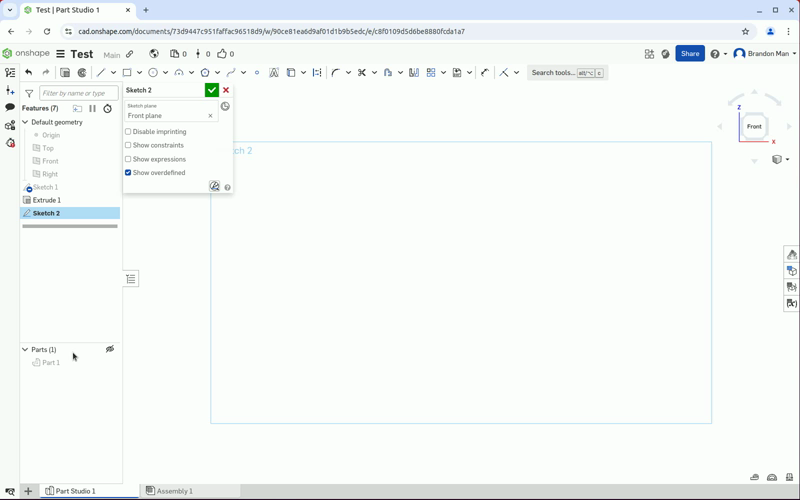
key_down(shift)
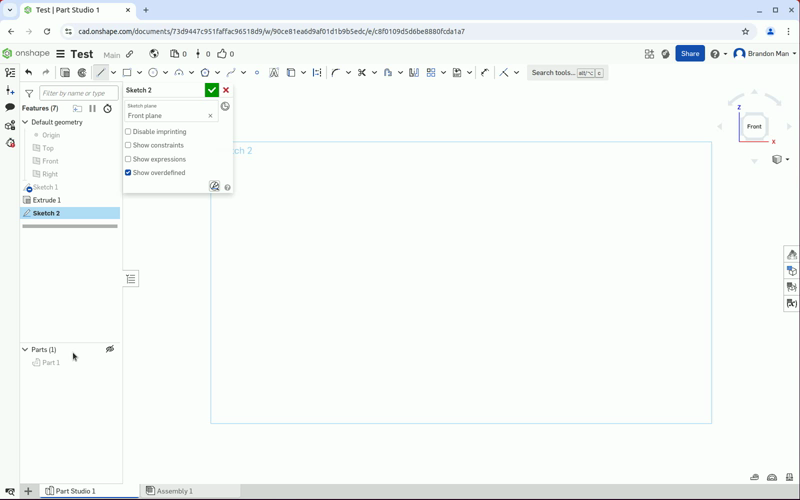
mouse_move(423, 356)
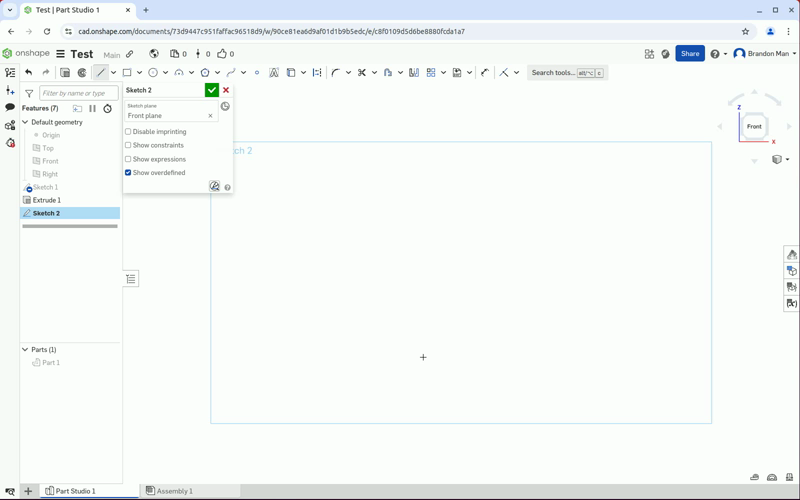
click(423, 356)
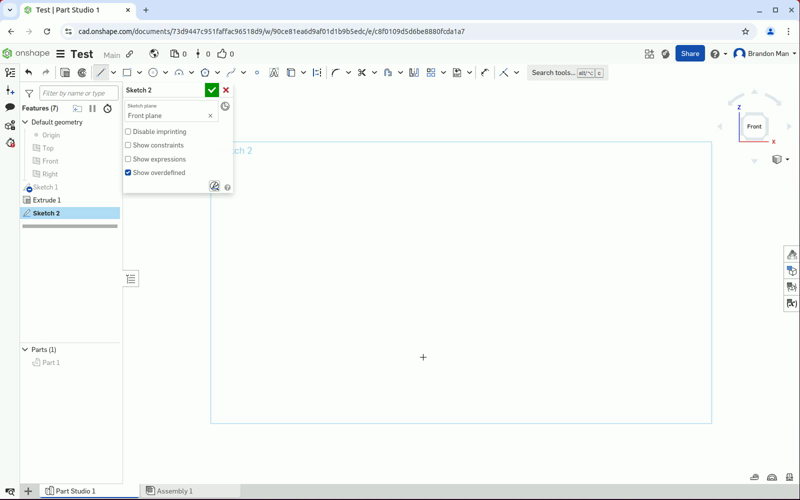
key_up(shift)
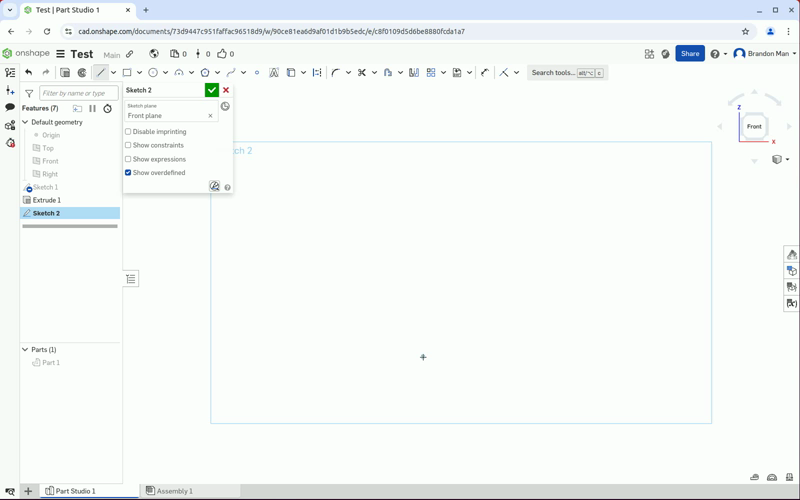
key_down(shift)
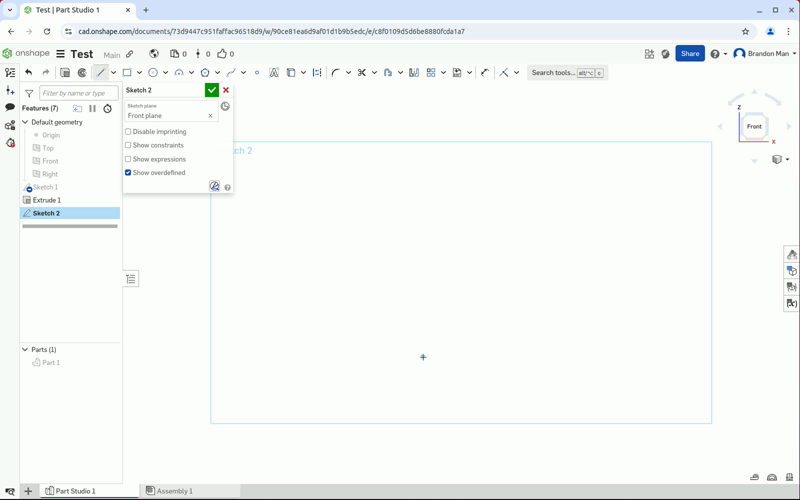
mouse_move(498, 356)
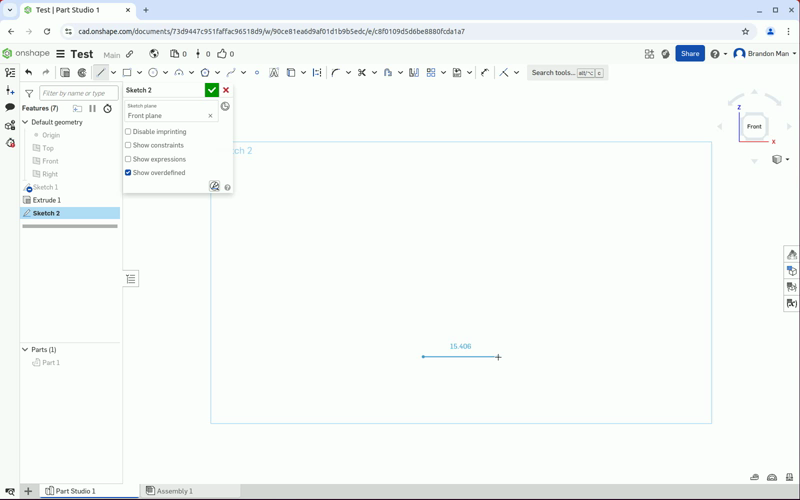
click(498, 356)
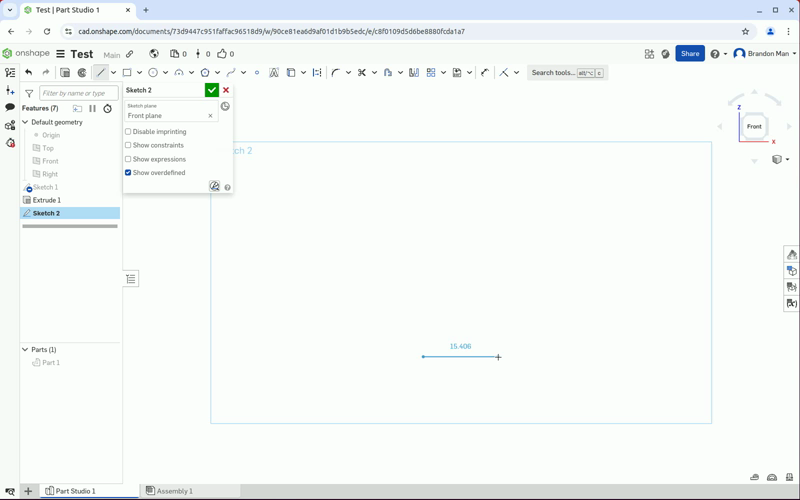
key_up(shift)
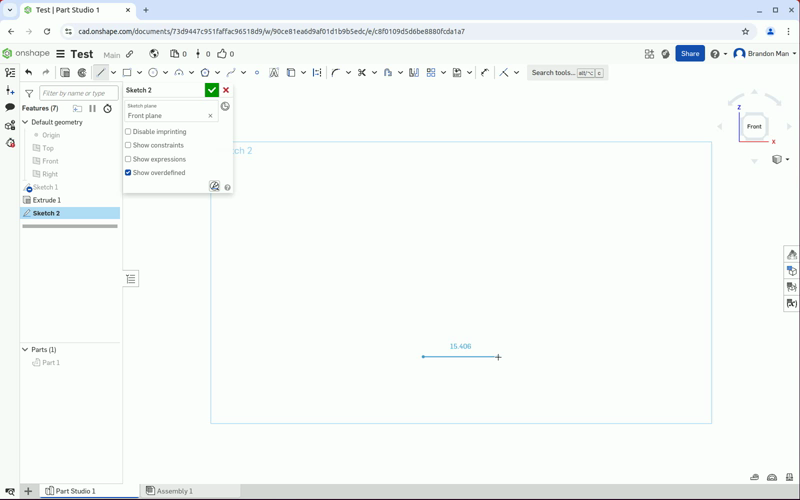
key_down(shift)
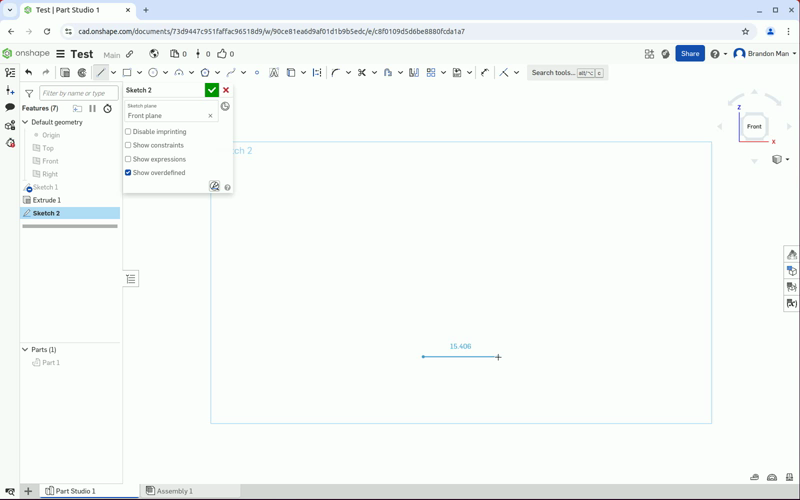
mouse_move(498, 208)
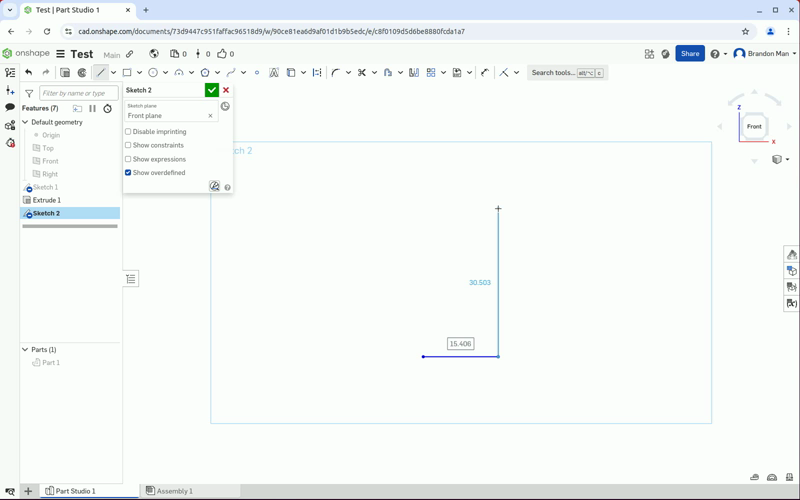
click(498, 208)
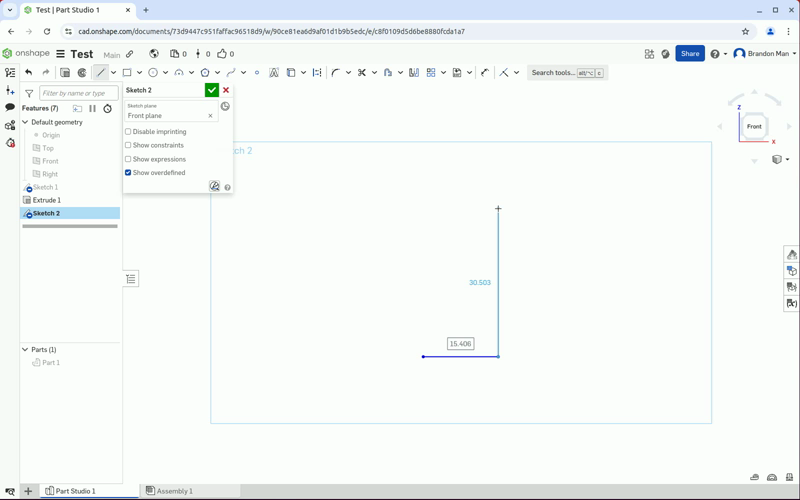
key_up(shift)
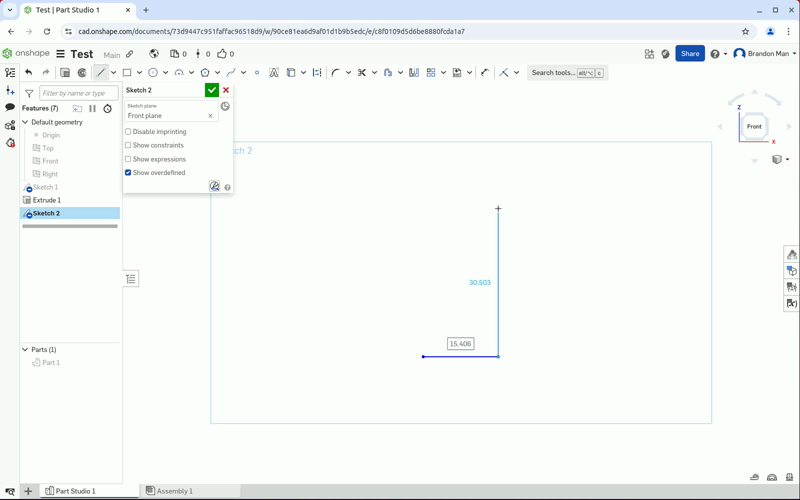
key_down(shift)
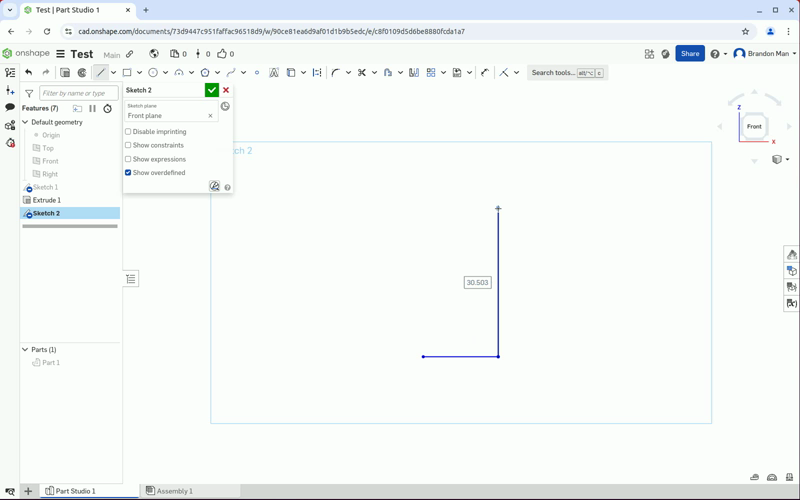
mouse_move(423, 208)
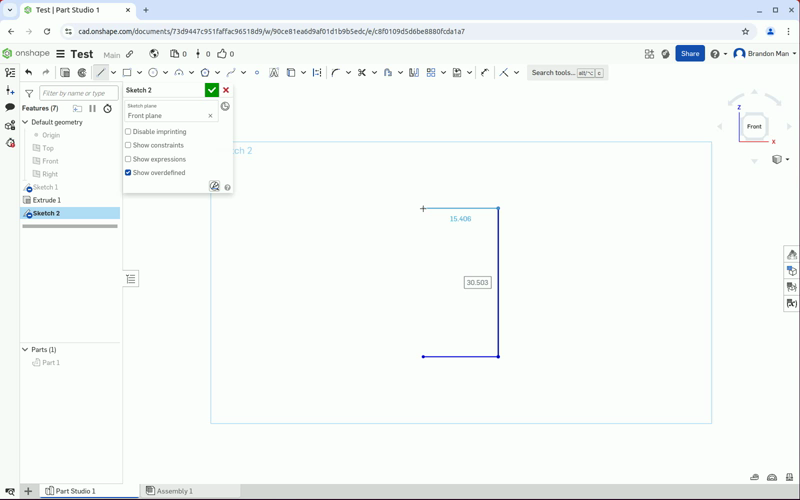
click(423, 208)
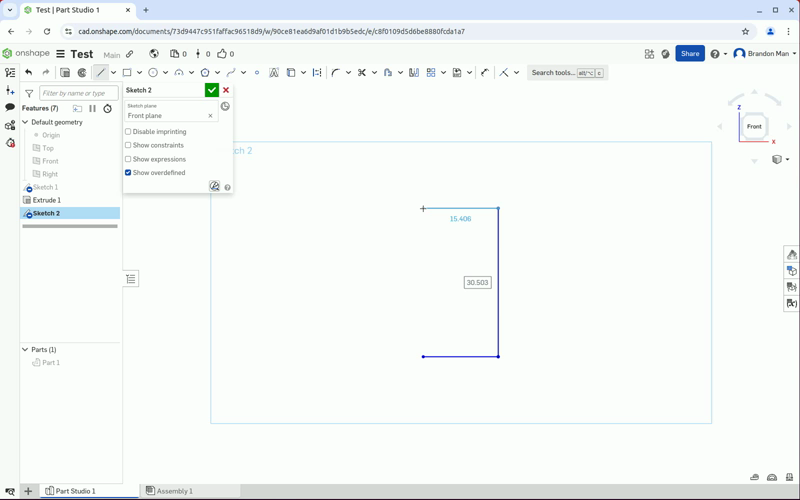
key_up(shift)
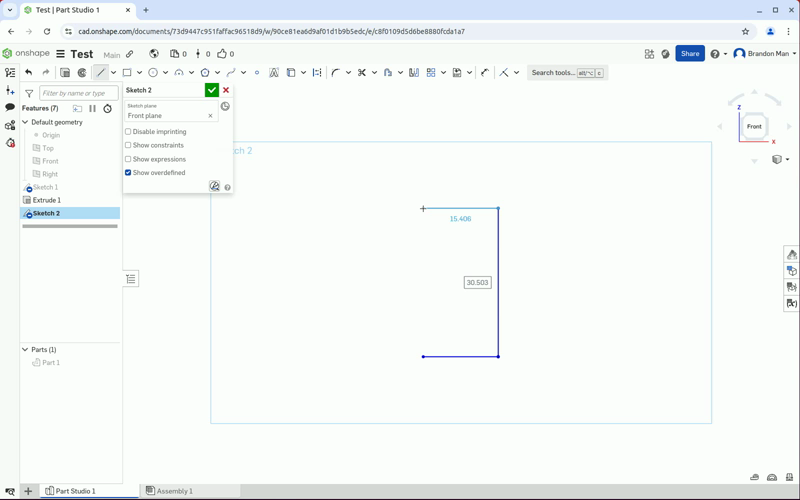
key_down(shift)
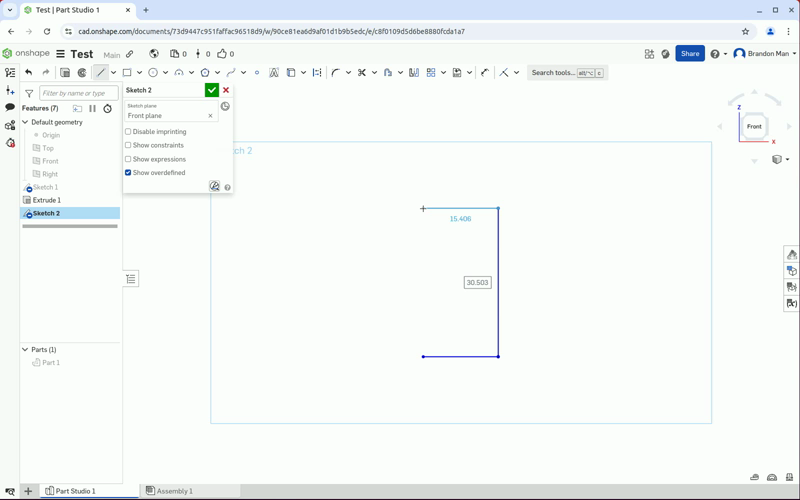
mouse_move(423, 356)
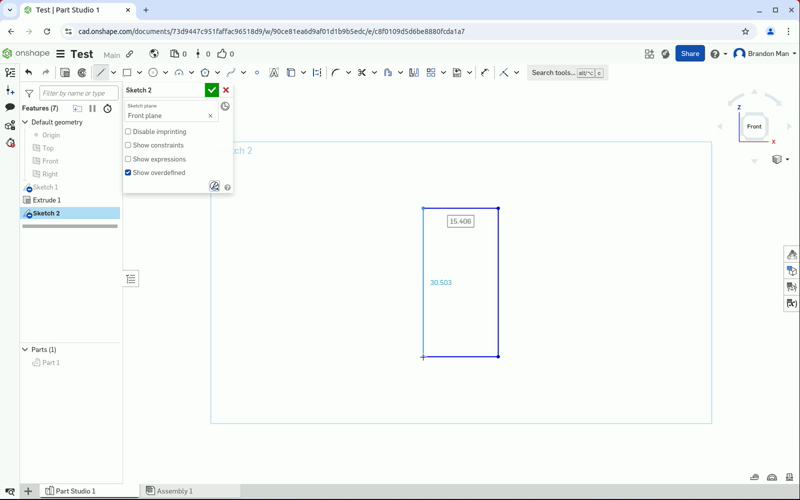
key_up(shift)
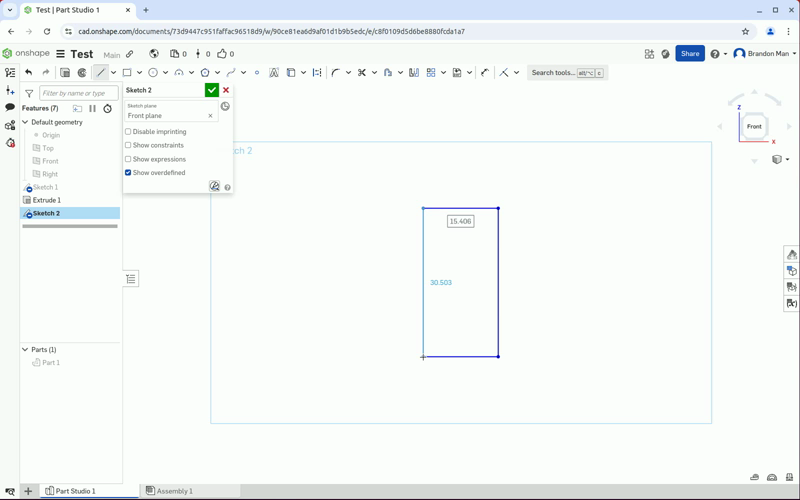
click(423, 356)
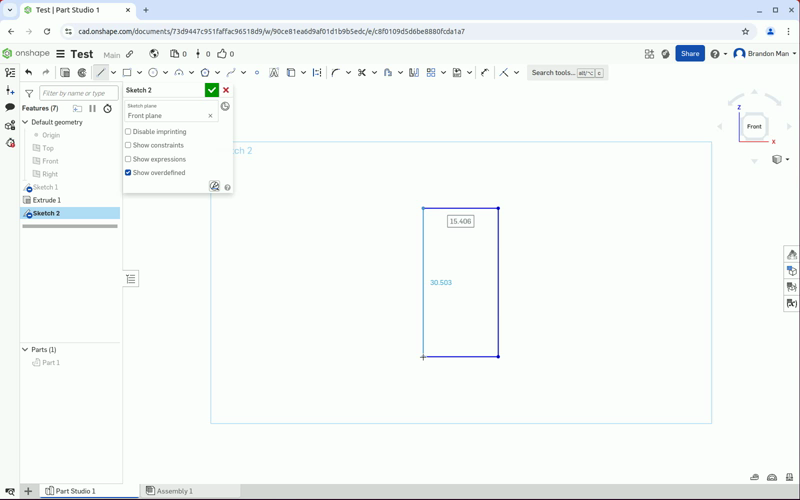
key(esc)
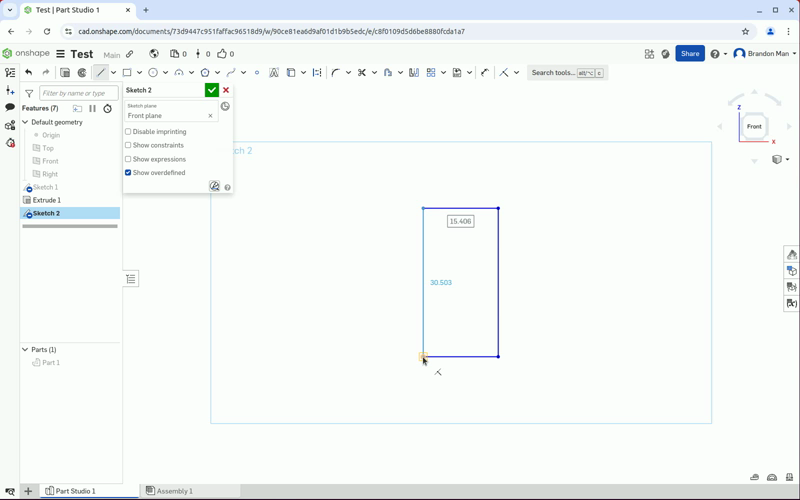
mouse_move(431, 290)
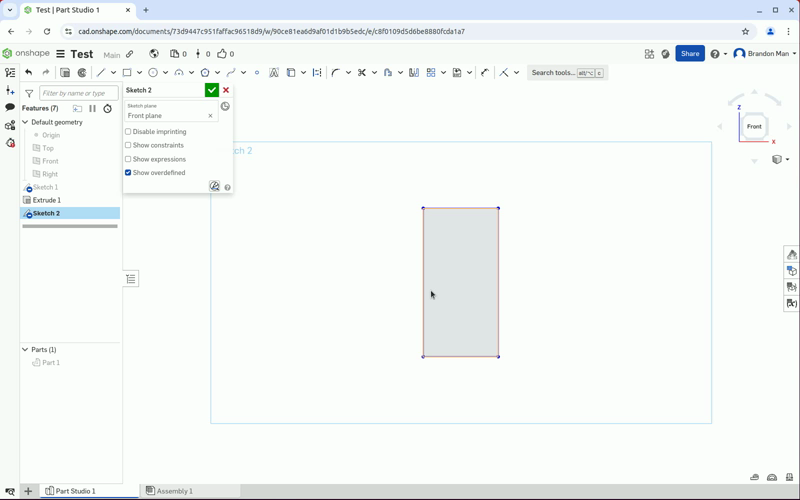
click(431, 290)
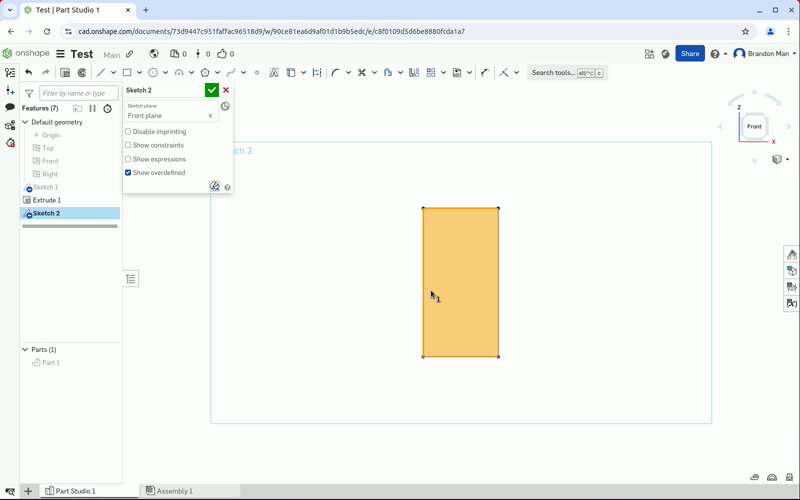
mouse_move(73, 352)
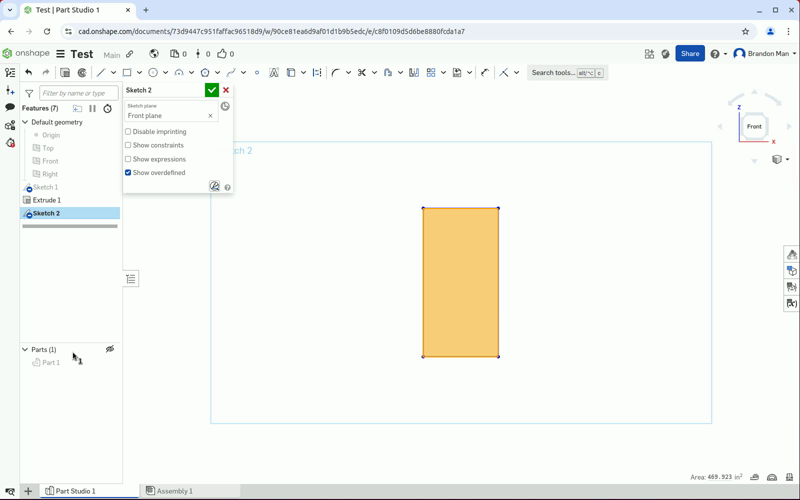
key(shift+y)
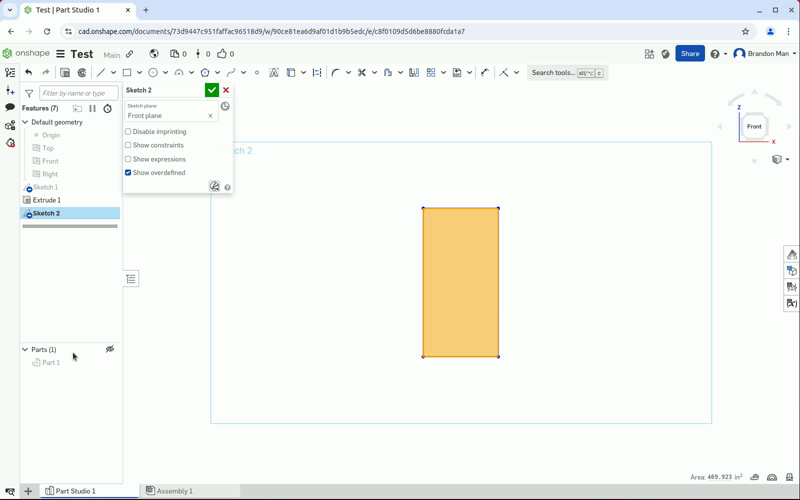
key(shift+e)
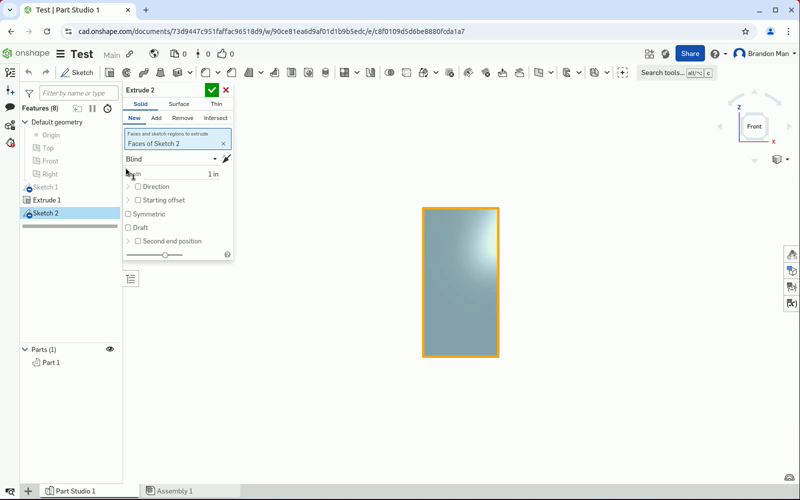
mouse_move(143, 106)
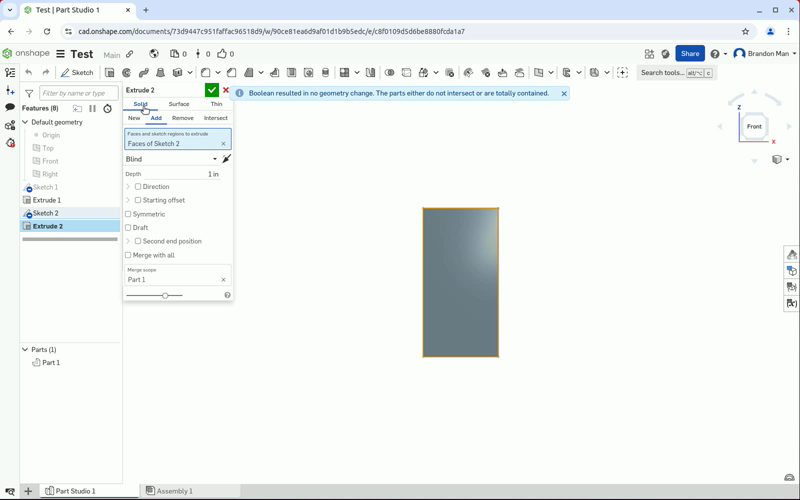
click(143, 106)
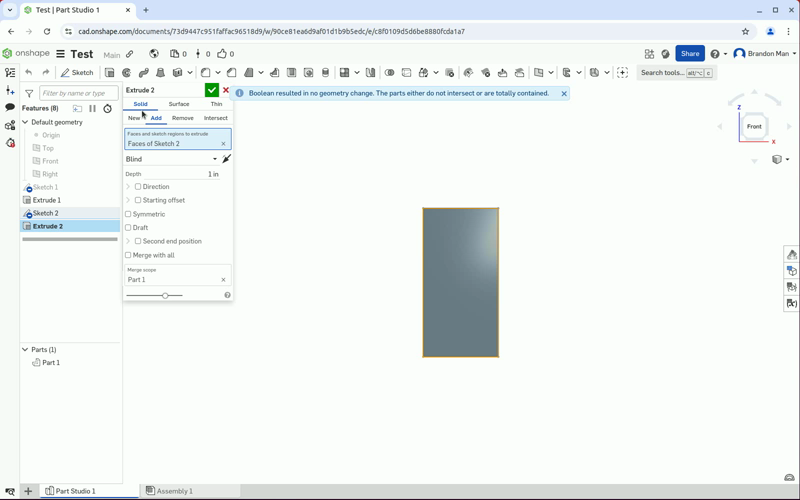
mouse_move(137, 120)
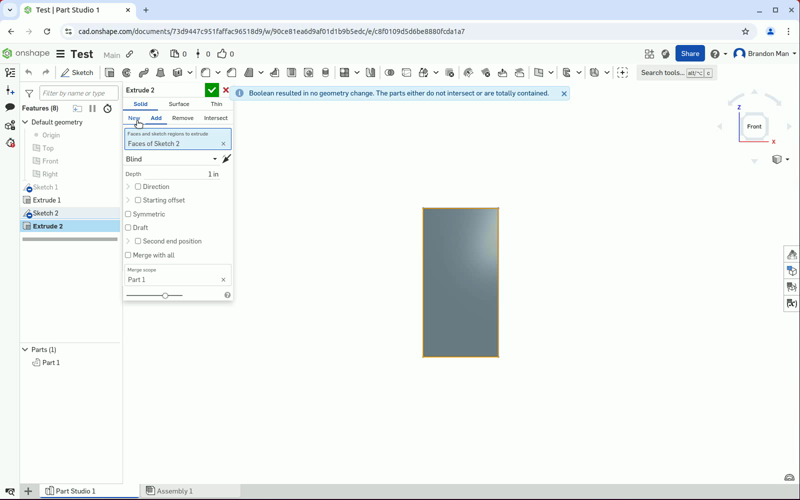
click(137, 120)
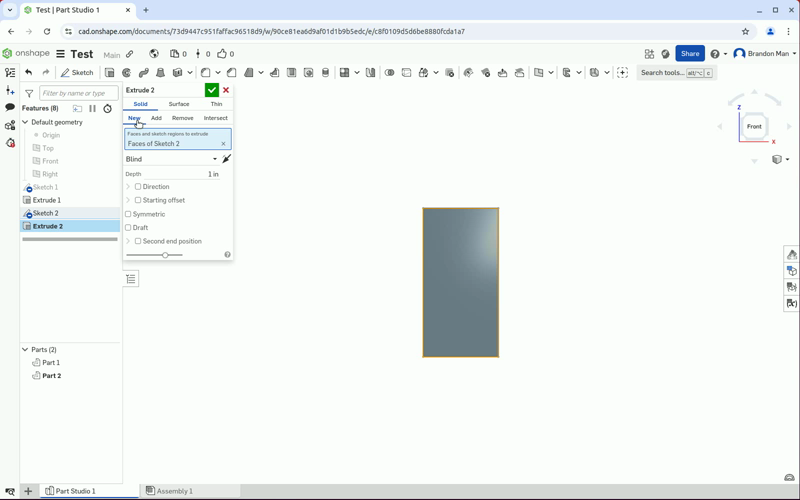
key(tab, 4)
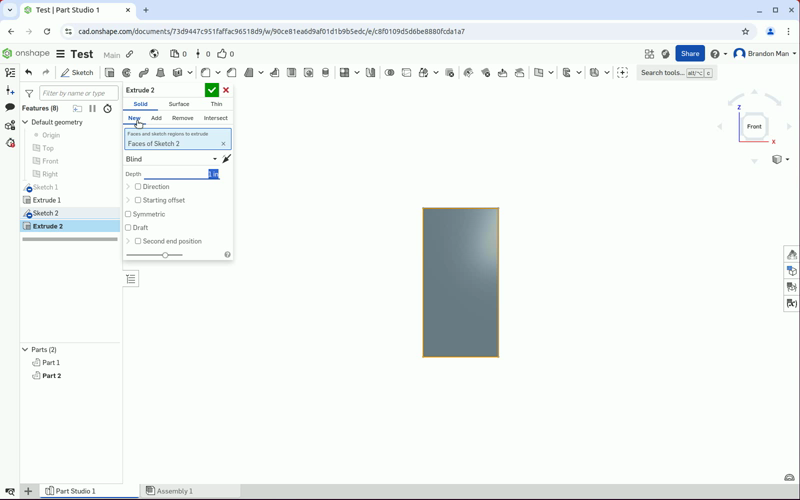
text(23.108)
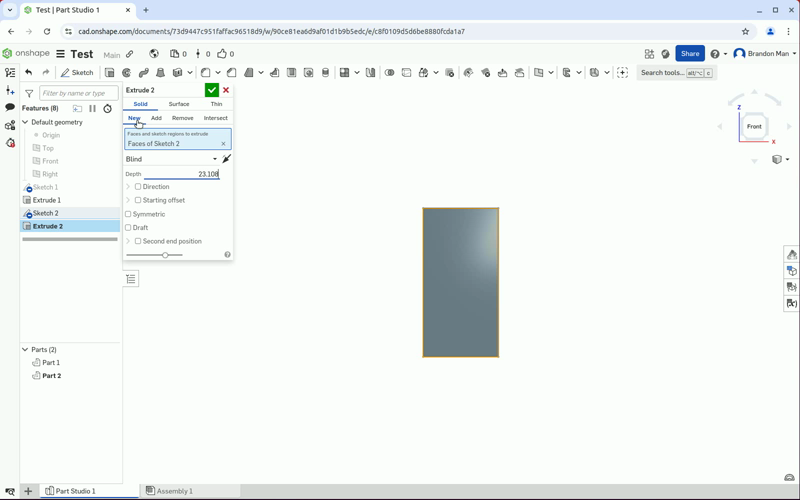
key(enter)
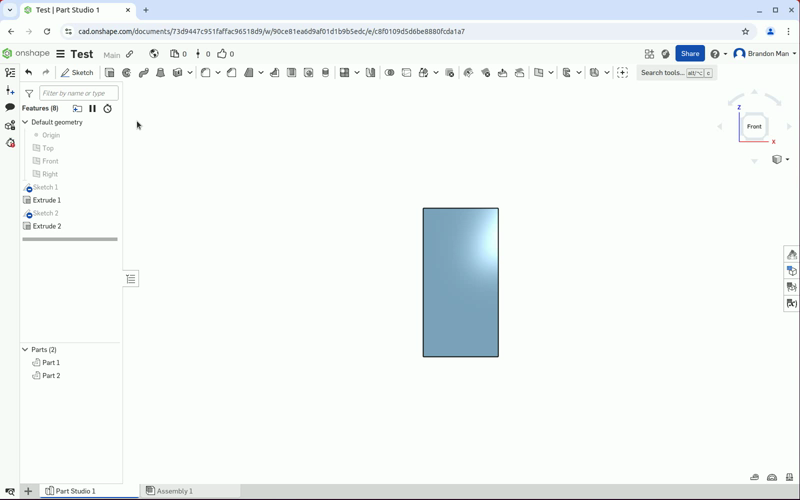
key(shift+h)
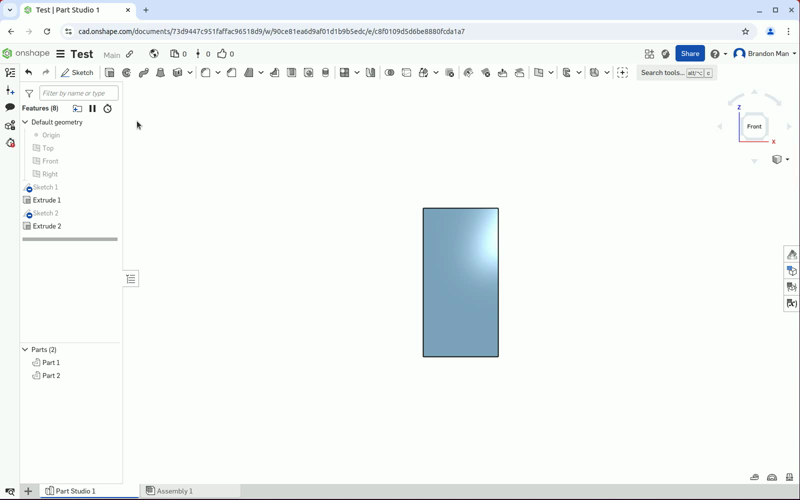
key(shift+h)
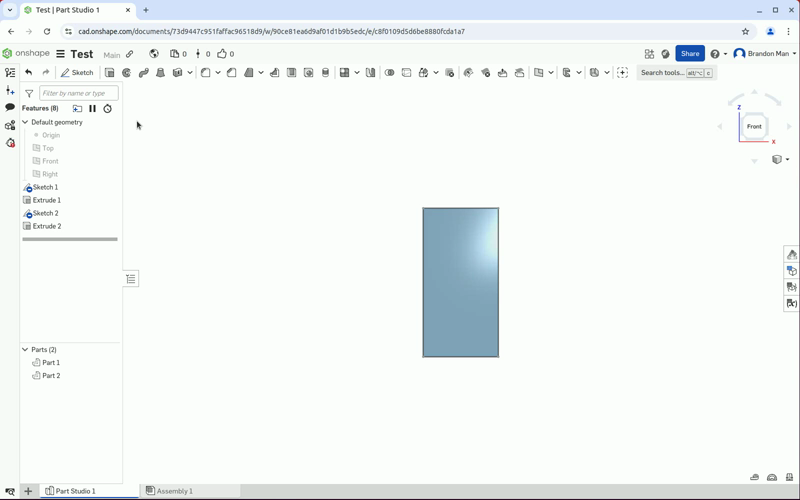
key(shift+7)
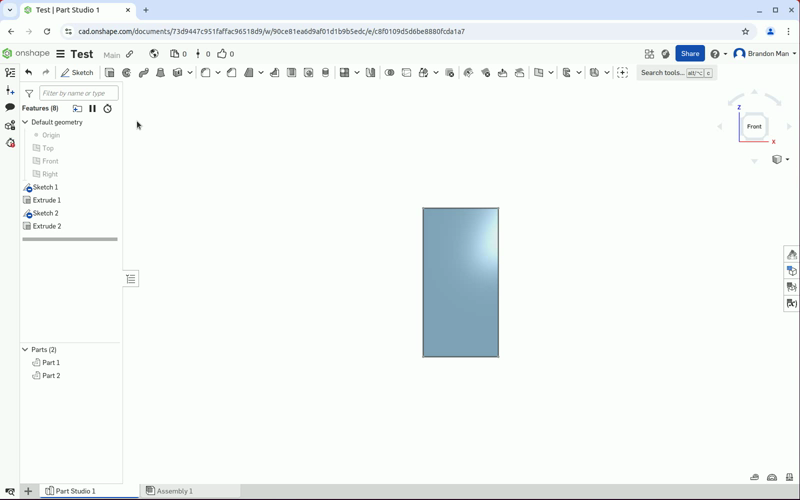
key(left, 2)
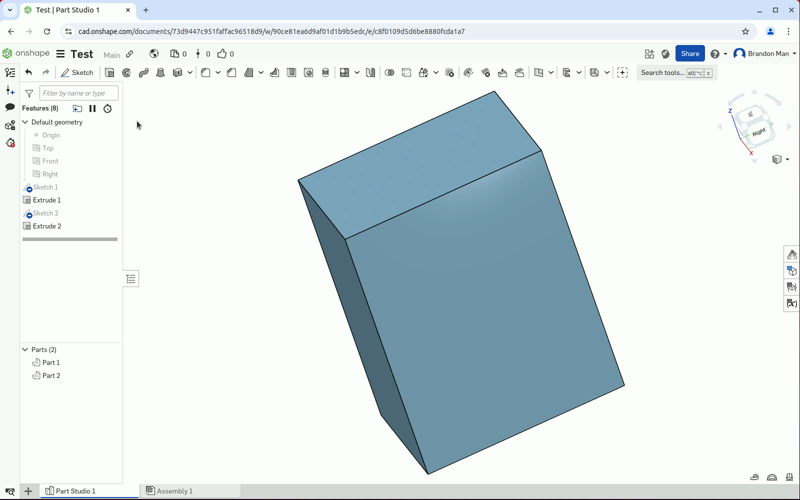
key(down, 2)
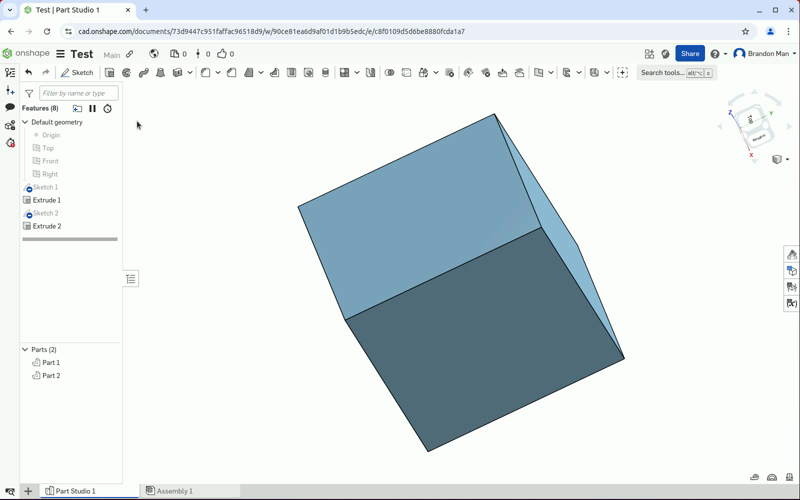
key(up, 2)
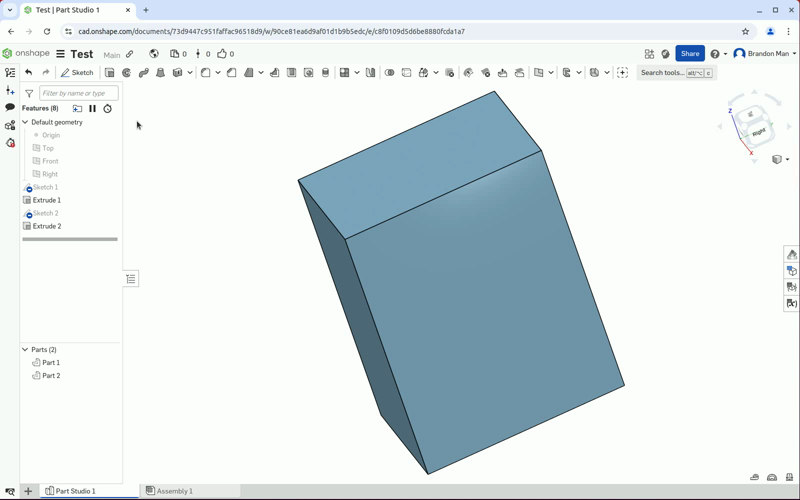
key(right, 2)
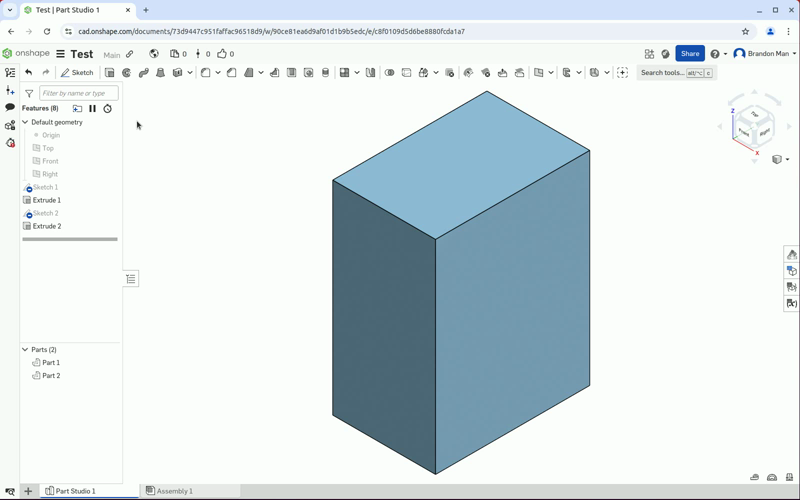
mouse_move(73, 189)
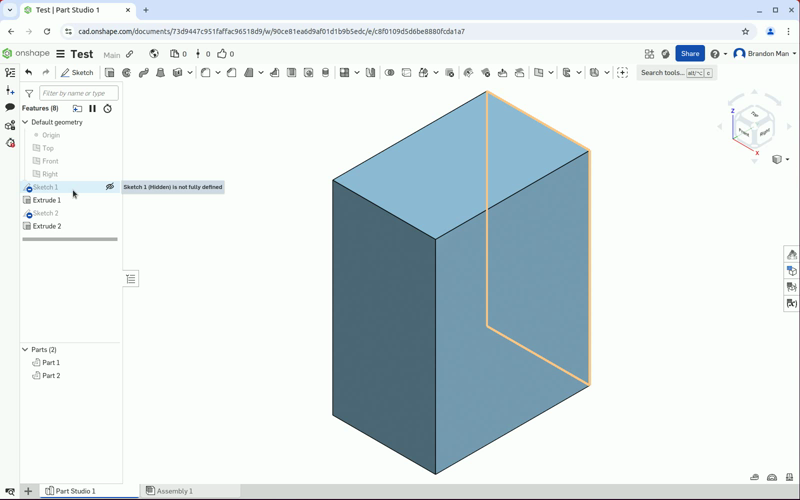
click(73, 189)